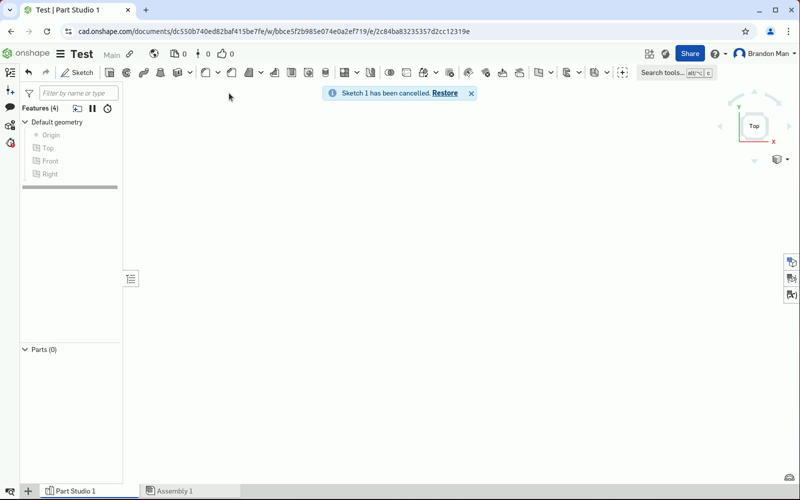
key(shift+h)
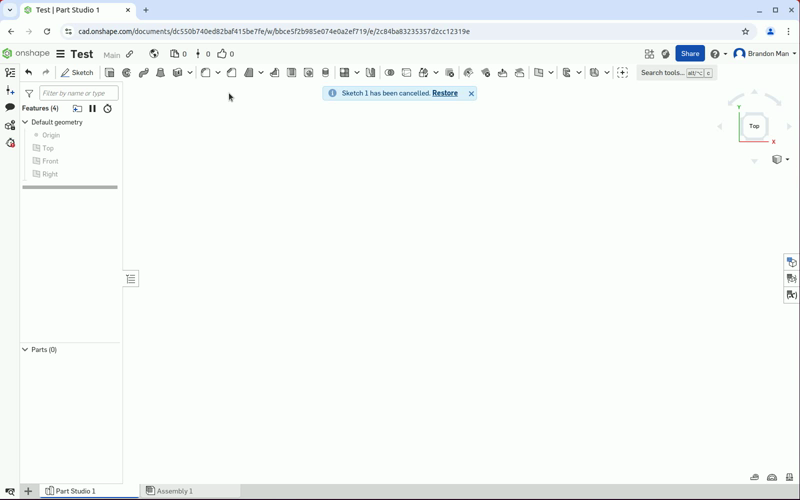
mouse_move(73, 352)
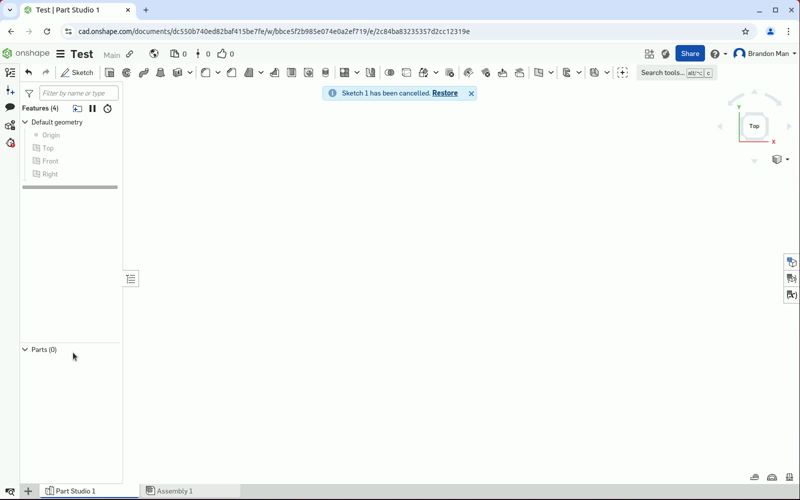
key(y)
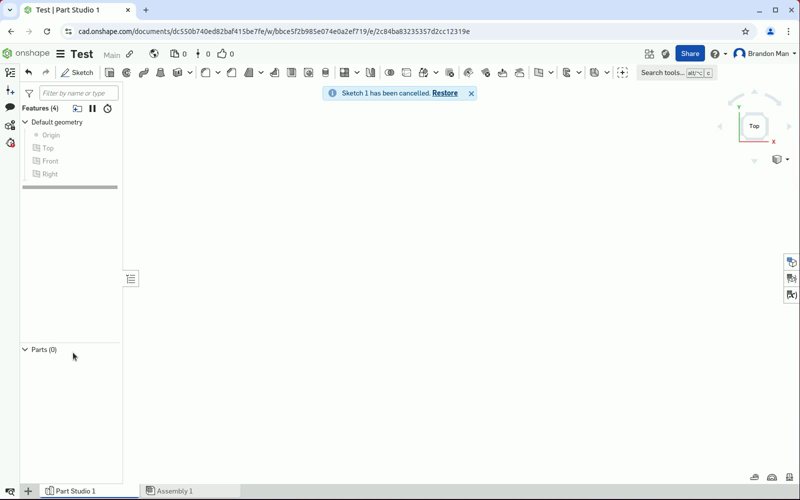
key(shift+p)
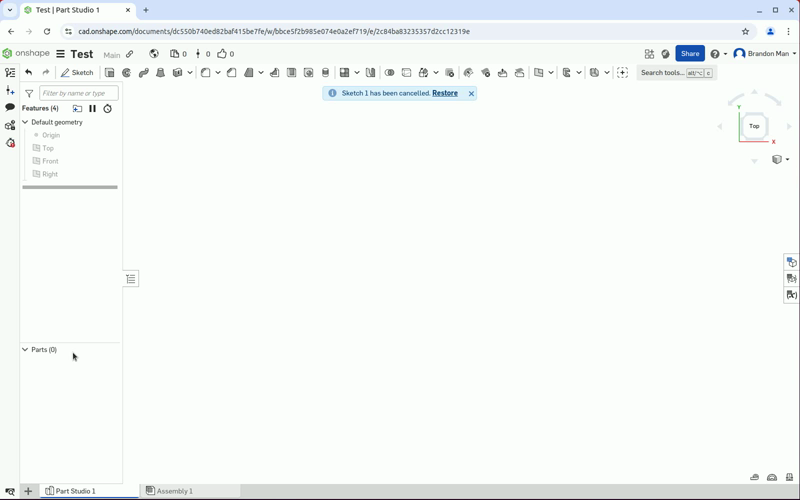
key(space)
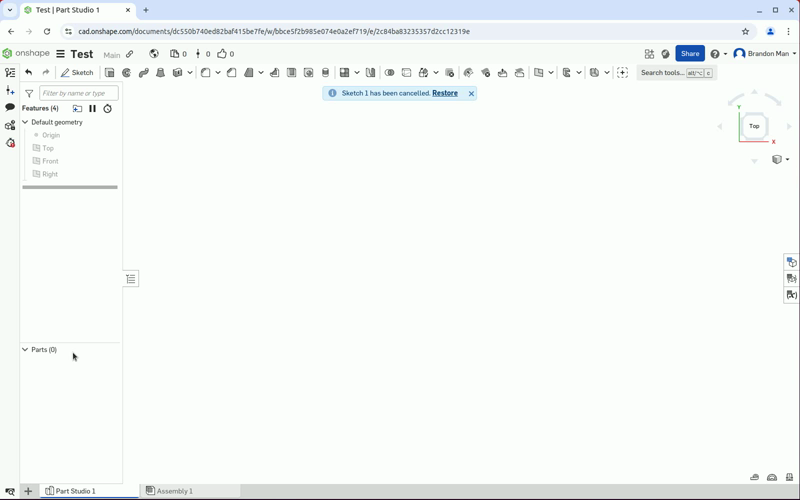
key_down(shift)
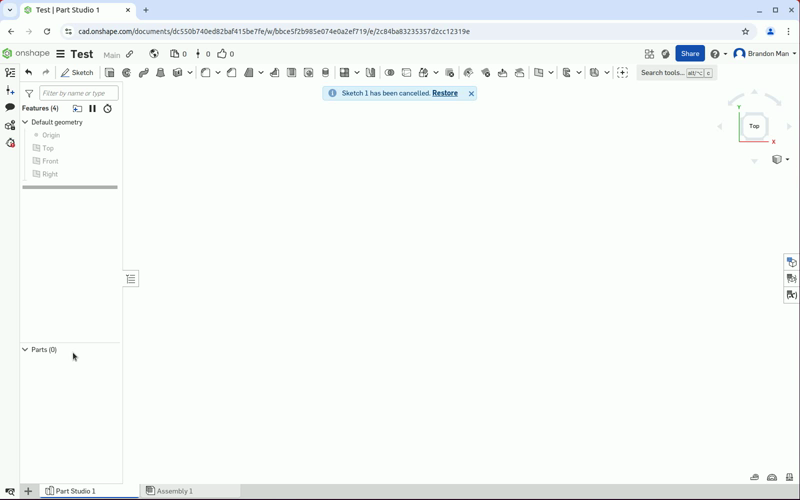
key(up)
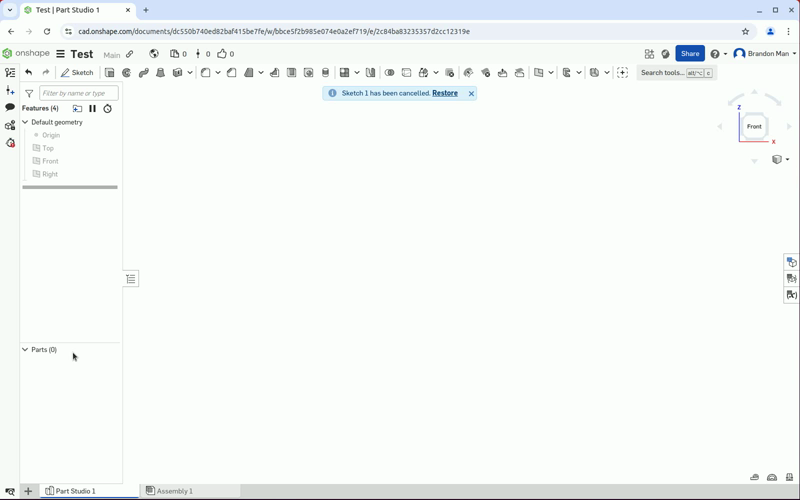
key_up(shift)
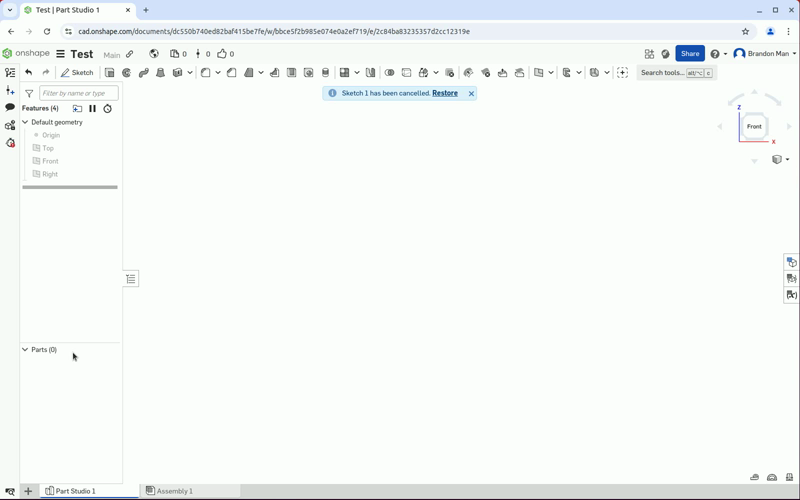
mouse_move(73, 352)
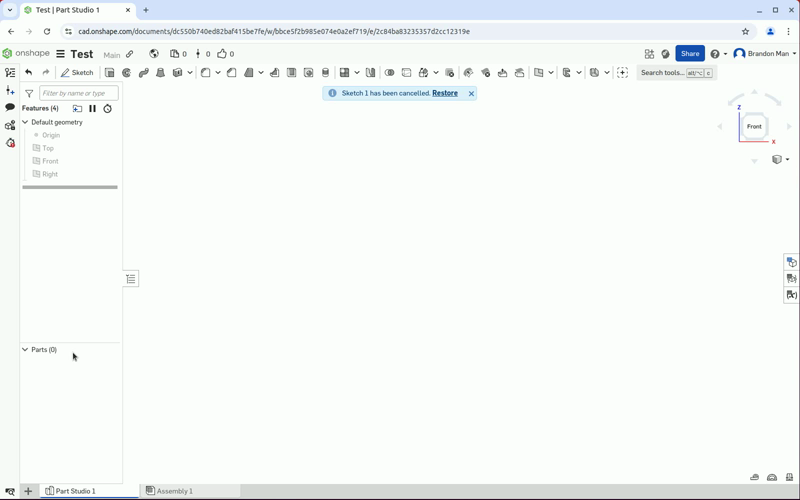
key(shift+y)
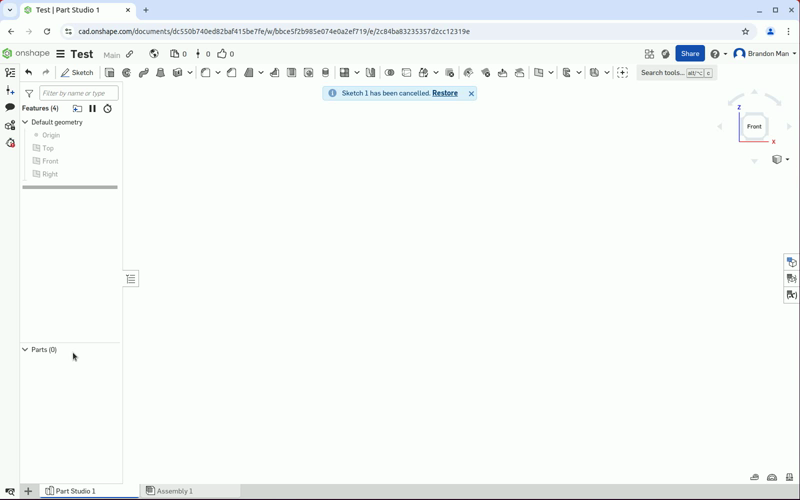
key(shift+s)
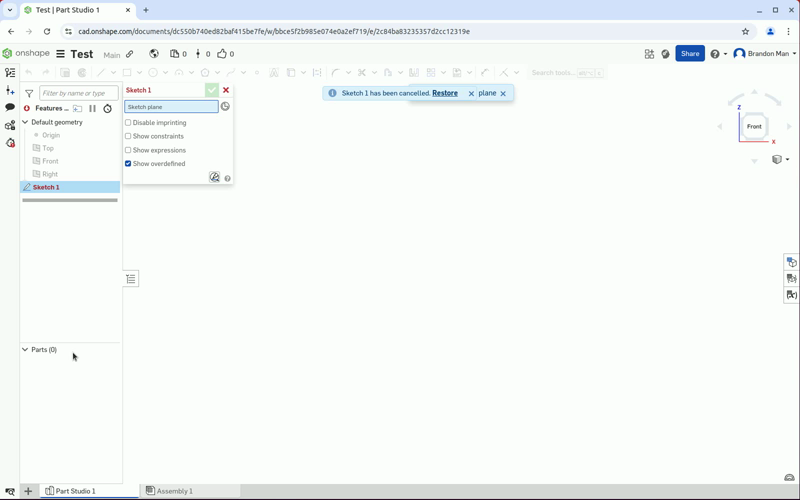
mouse_move(73, 163)
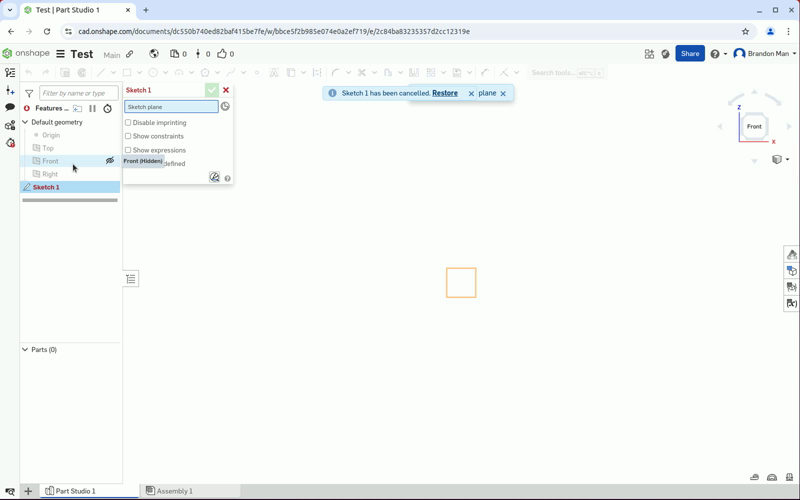
click(73, 163)
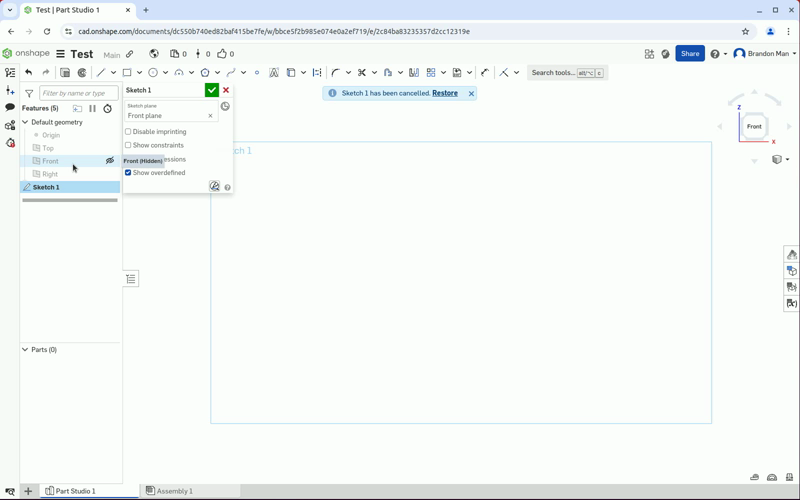
mouse_move(73, 352)
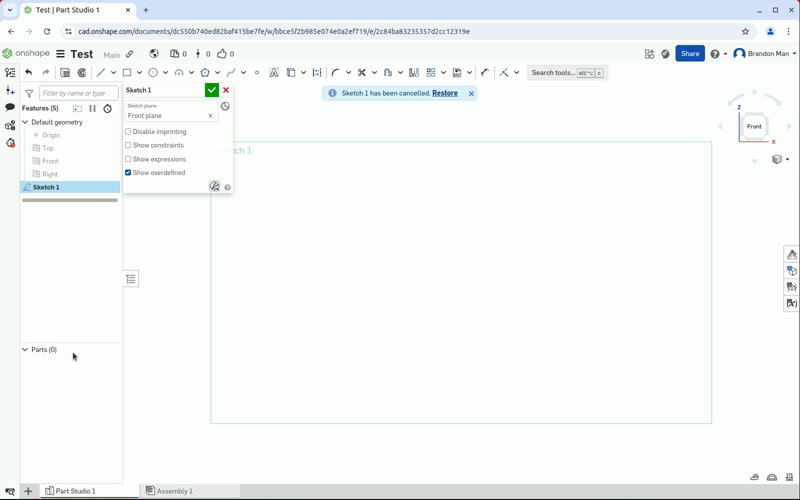
key(y)
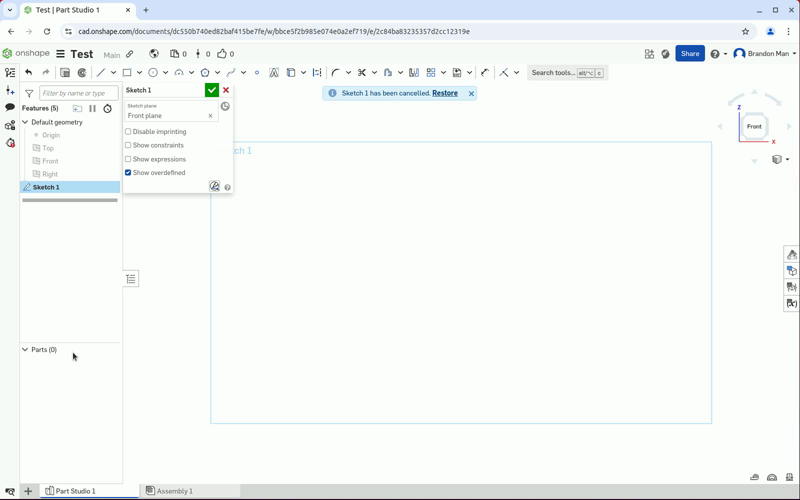
key(l)
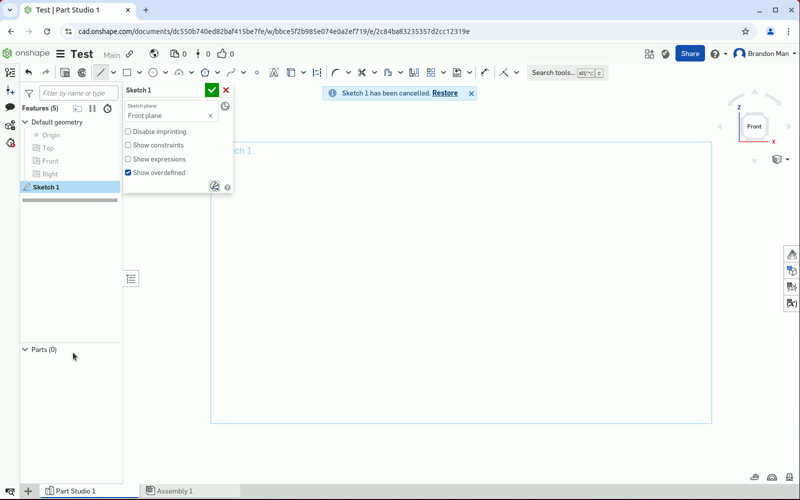
key_down(shift)
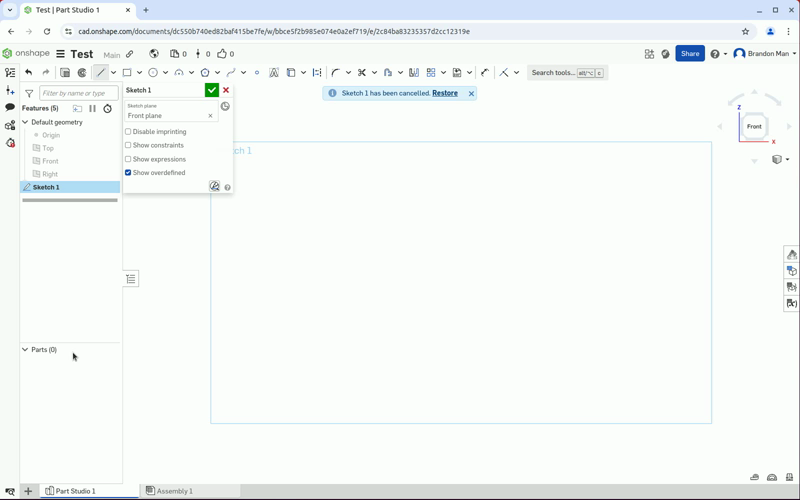
mouse_move(460, 353)
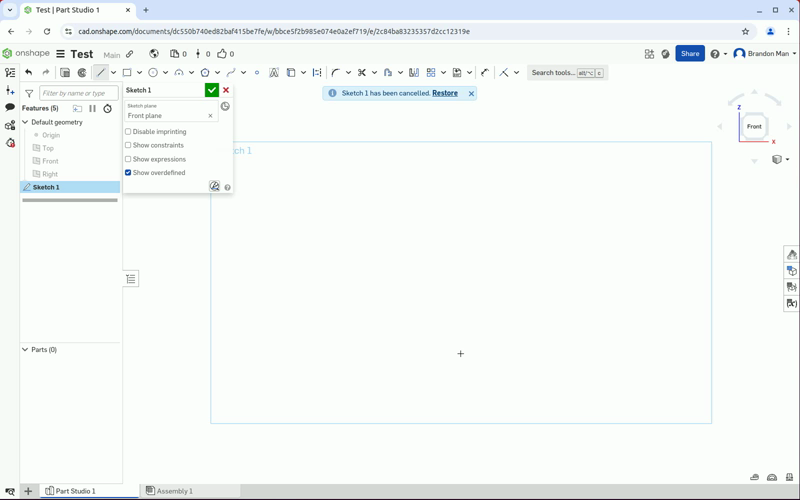
click(460, 353)
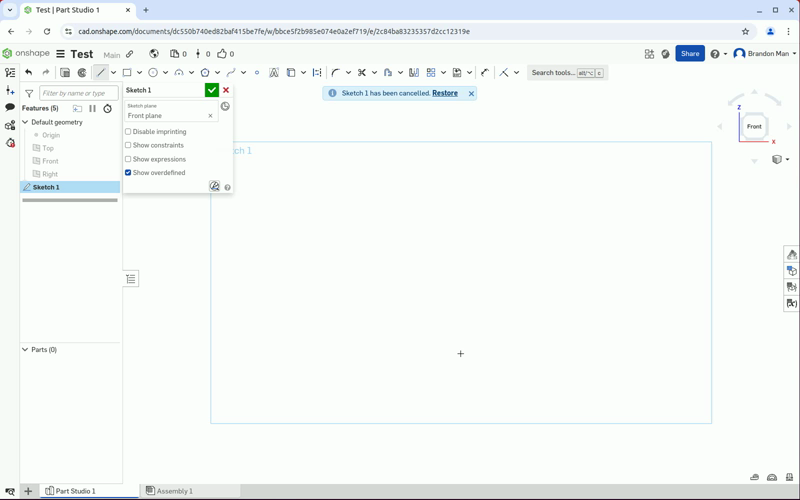
key_up(shift)
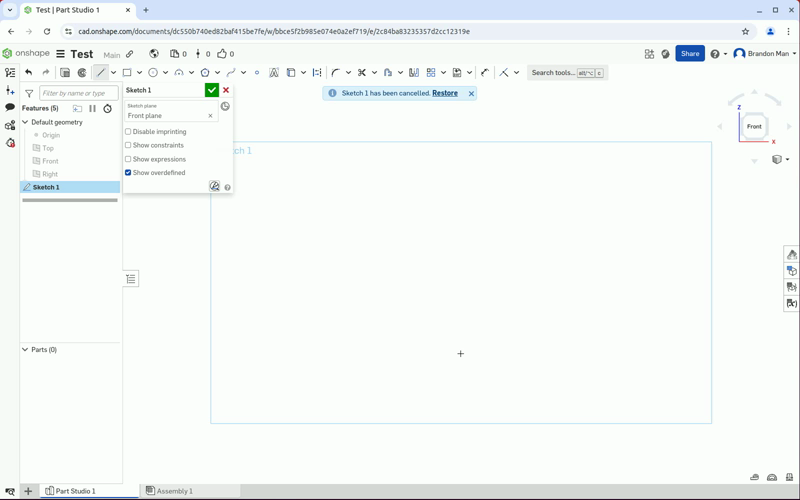
key_down(shift)
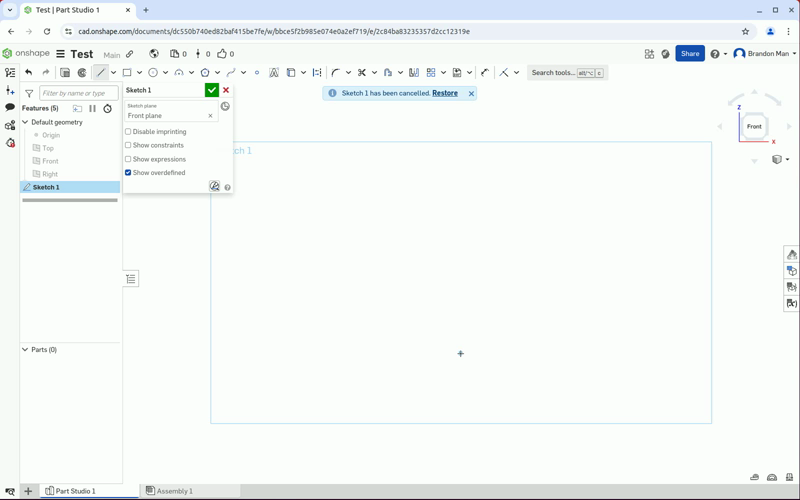
mouse_move(490, 353)
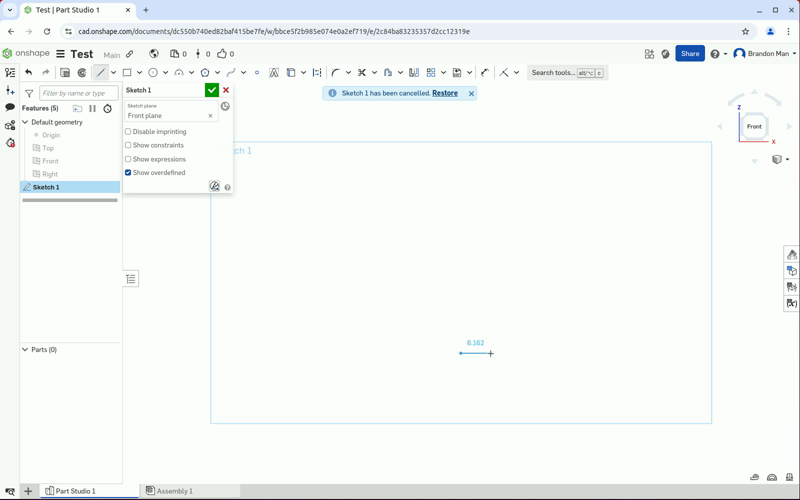
mouse_move(518, 353)
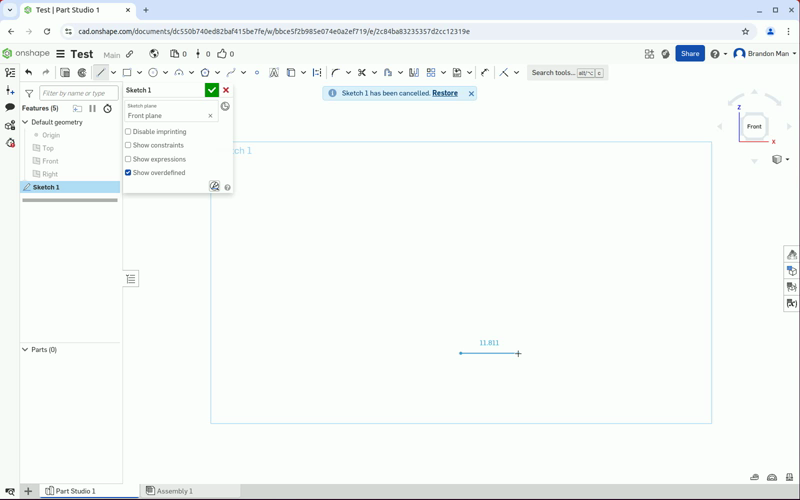
click(518, 353)
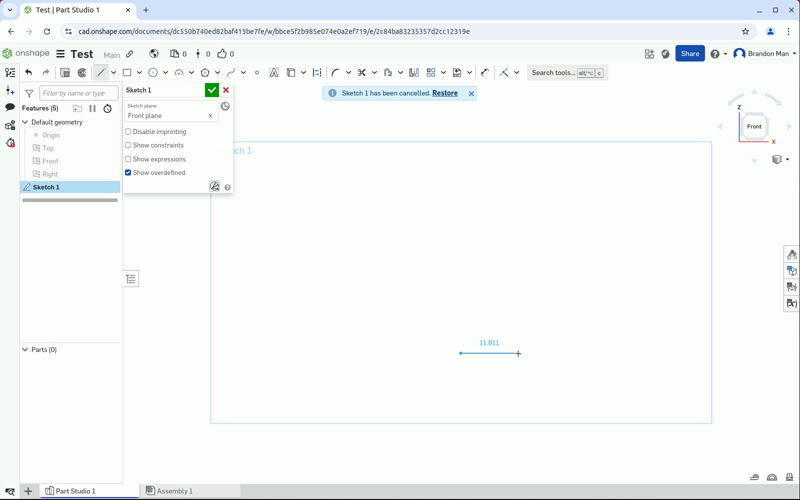
key_up(shift)
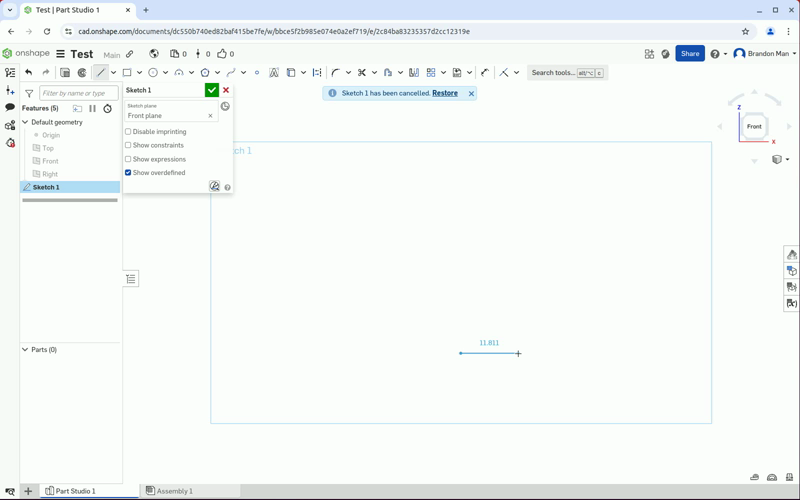
key_down(shift)
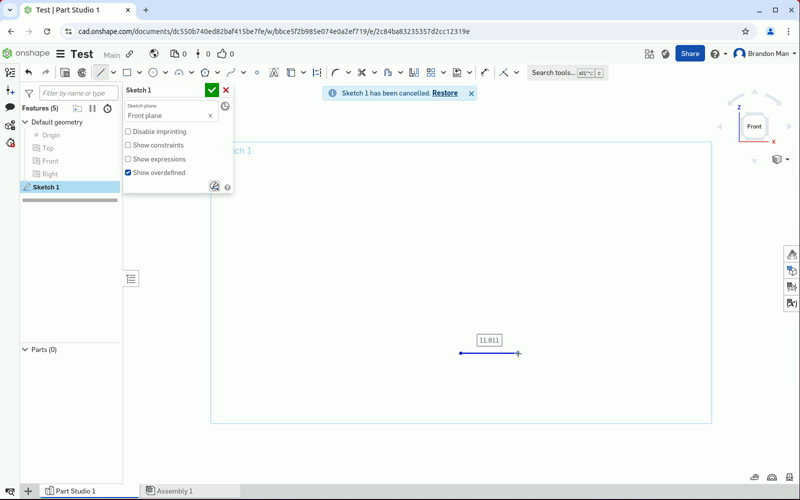
mouse_move(548, 353)
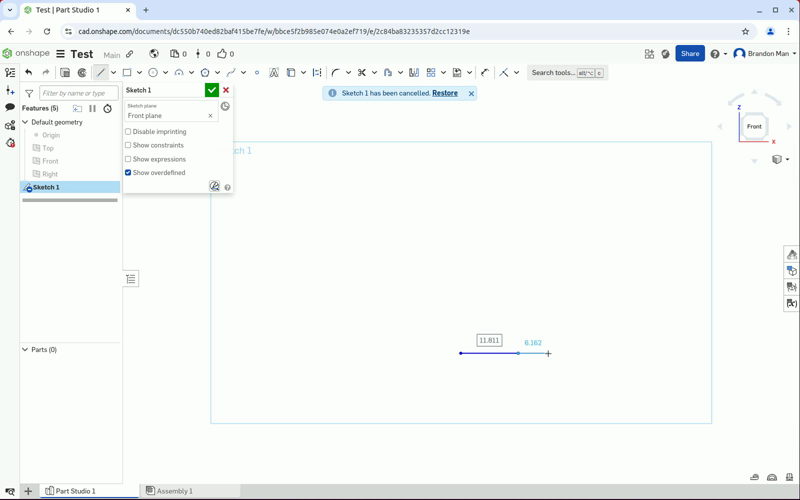
mouse_move(518, 328)
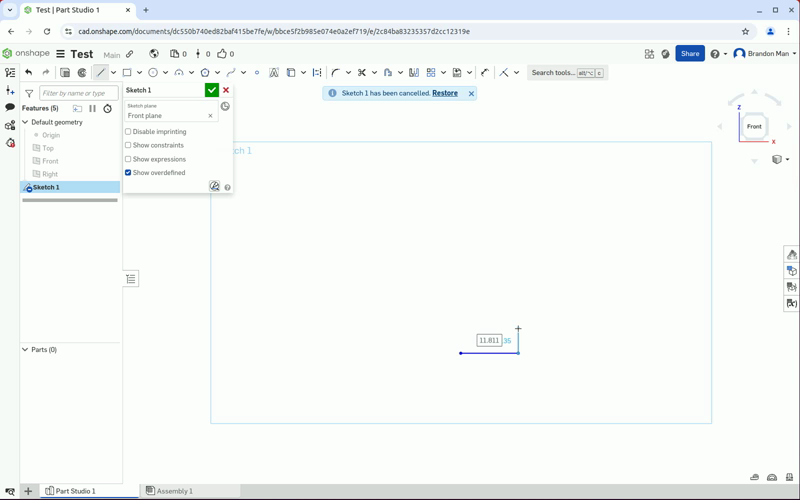
click(518, 328)
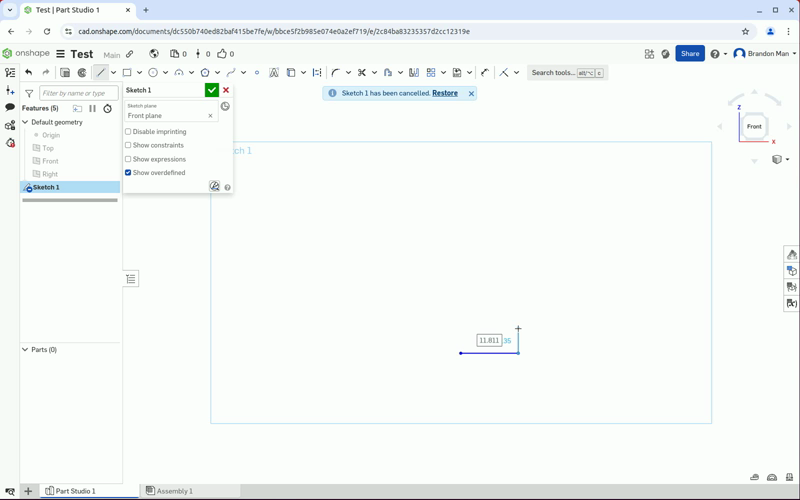
key_up(shift)
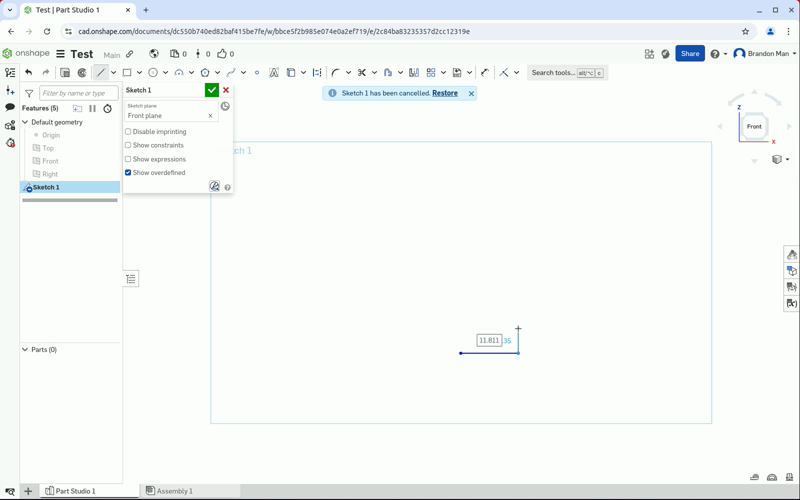
key_down(shift)
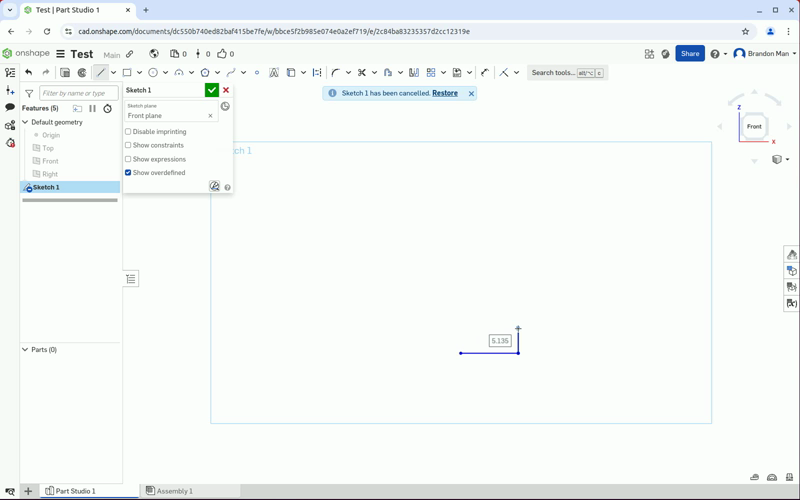
mouse_move(548, 328)
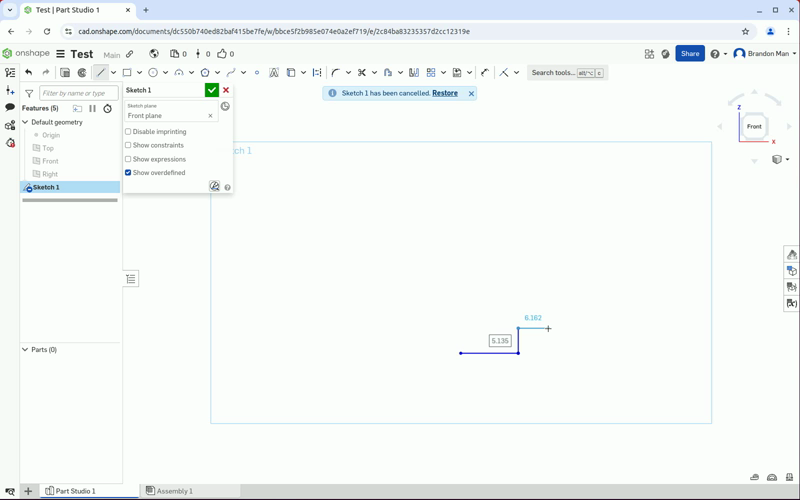
mouse_move(541, 328)
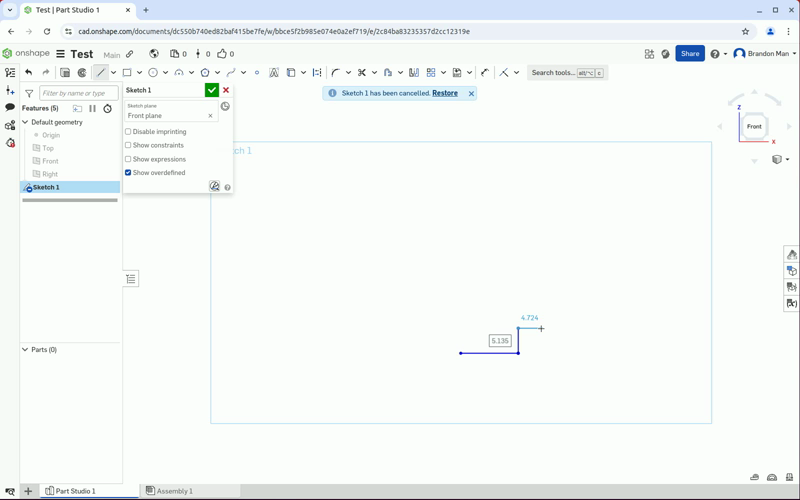
click(541, 328)
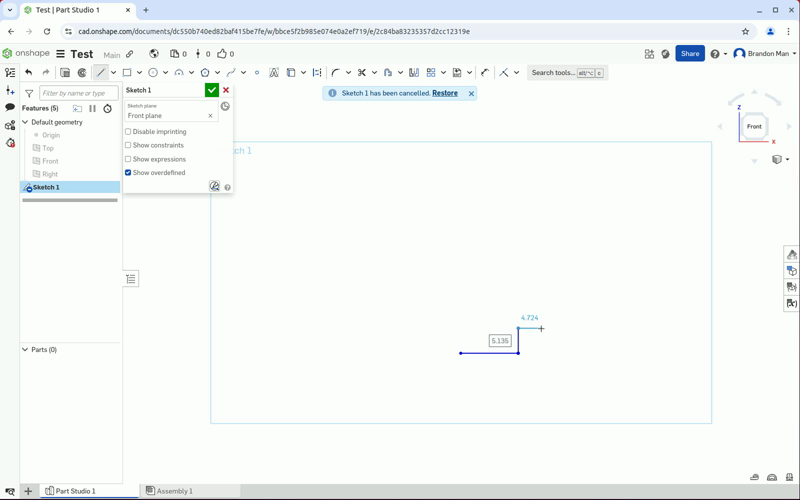
key_up(shift)
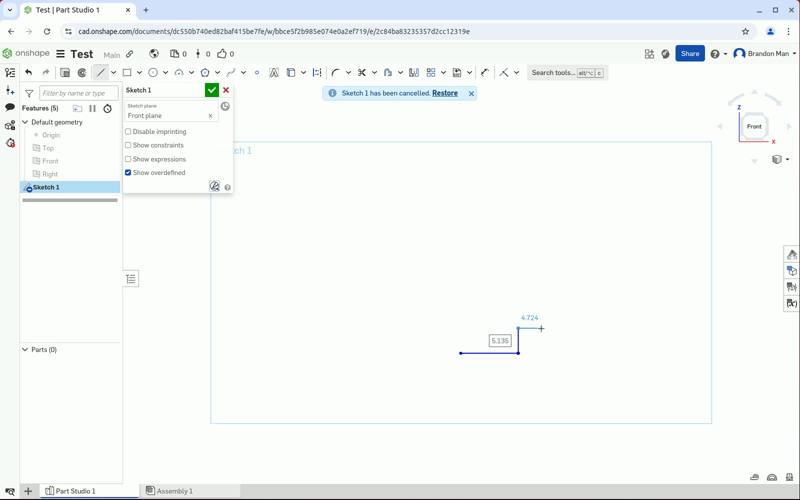
key_down(shift)
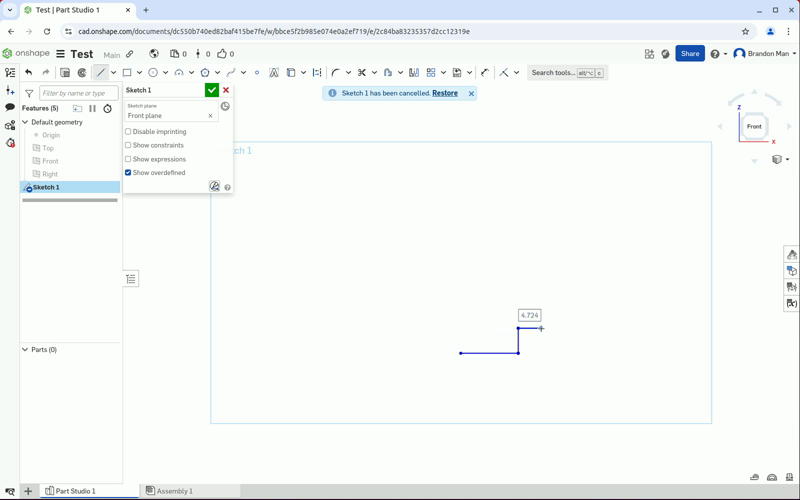
mouse_move(541, 246)
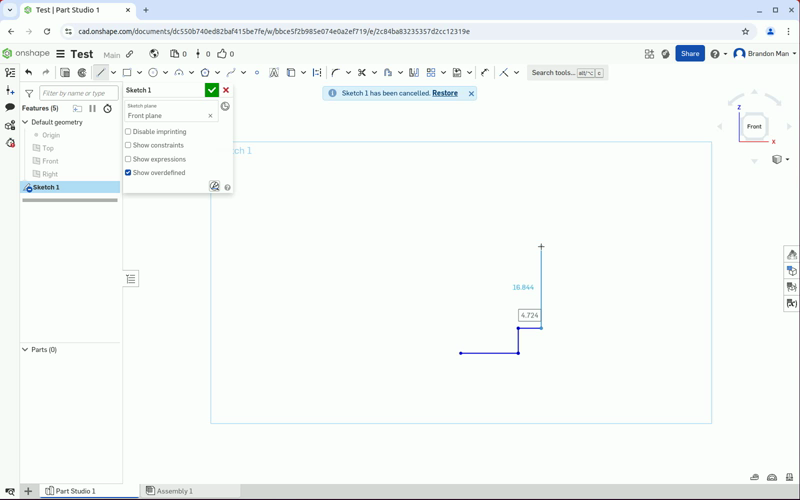
click(541, 246)
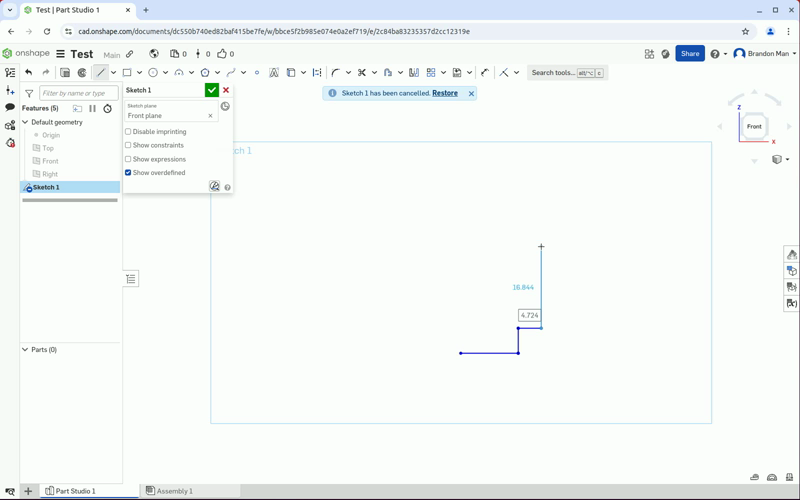
key_up(shift)
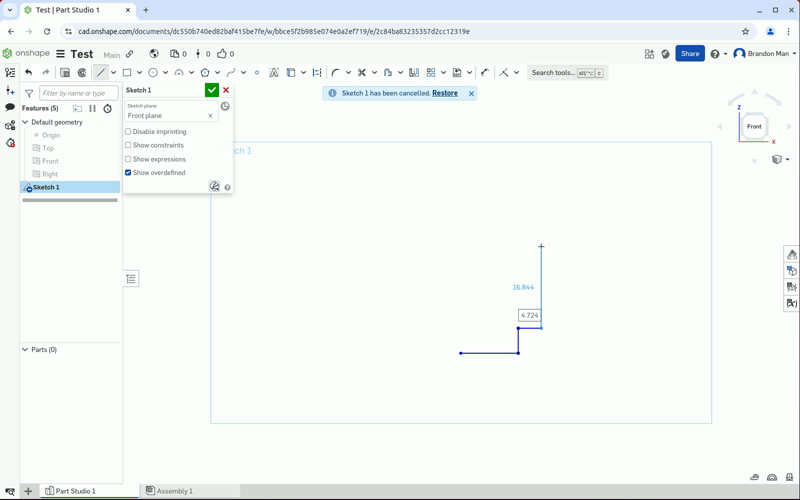
key_down(shift)
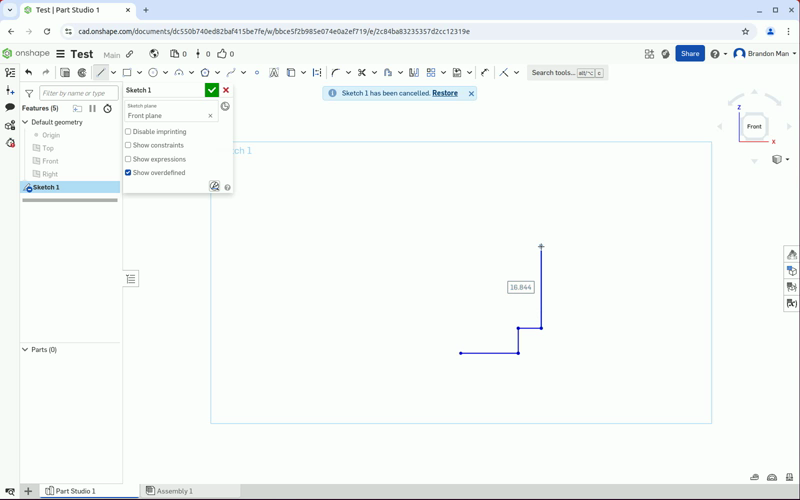
mouse_move(571, 246)
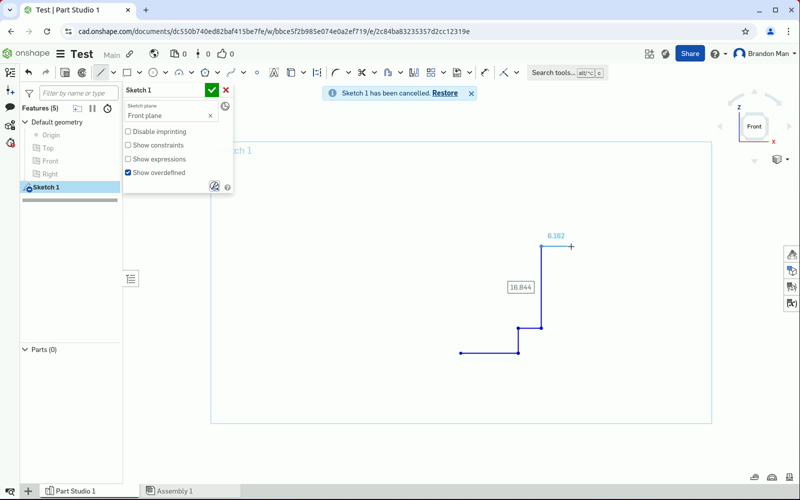
mouse_move(503, 246)
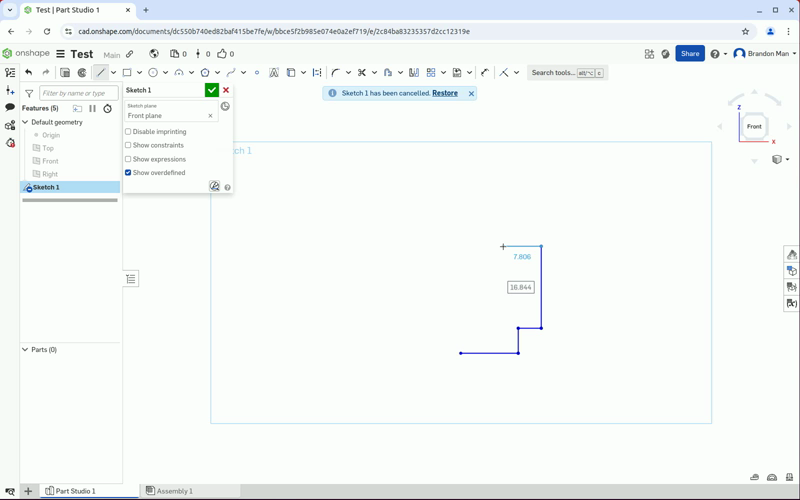
click(503, 246)
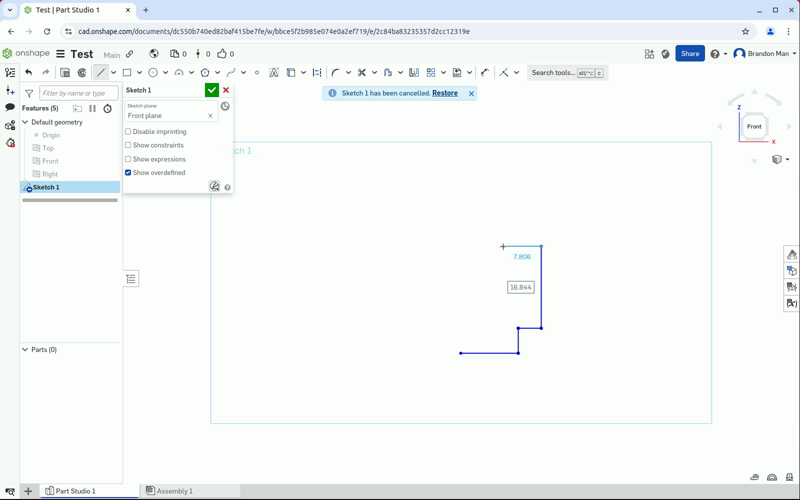
key_up(shift)
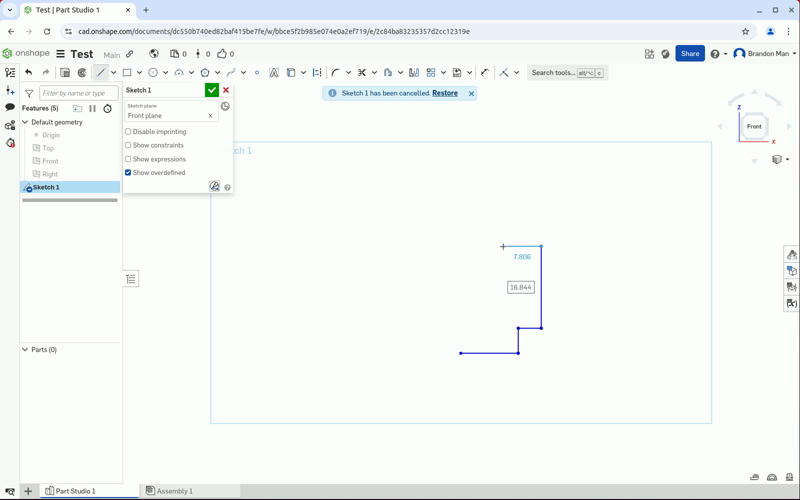
key_down(shift)
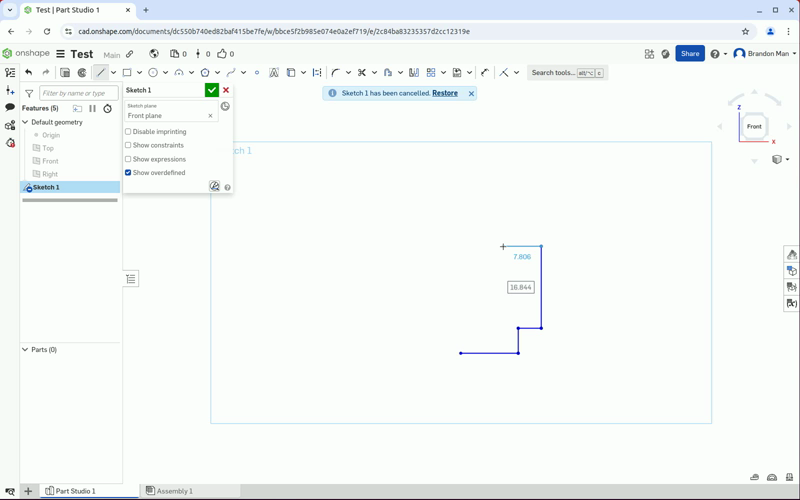
mouse_move(533, 246)
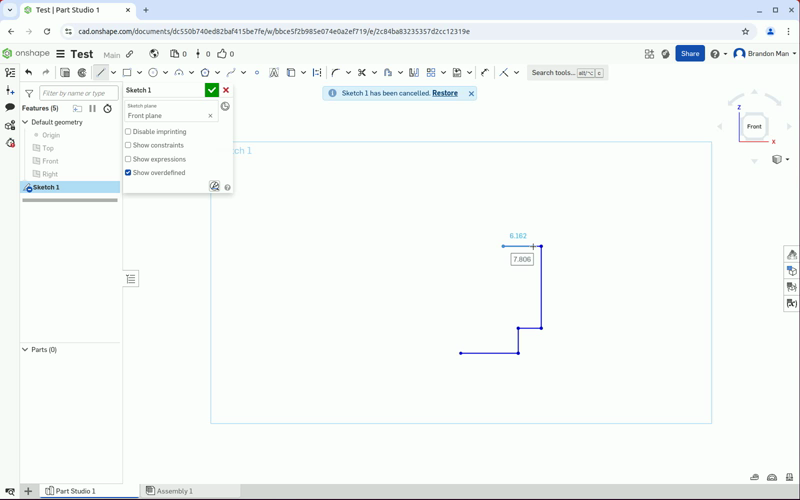
mouse_move(503, 213)
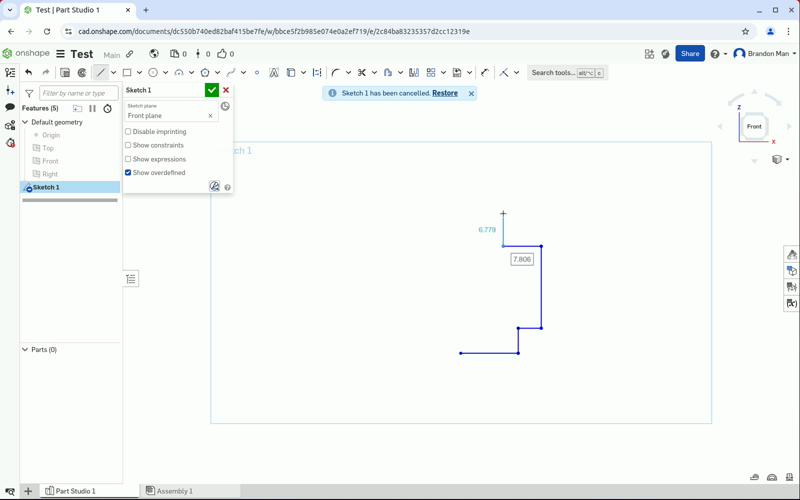
click(503, 213)
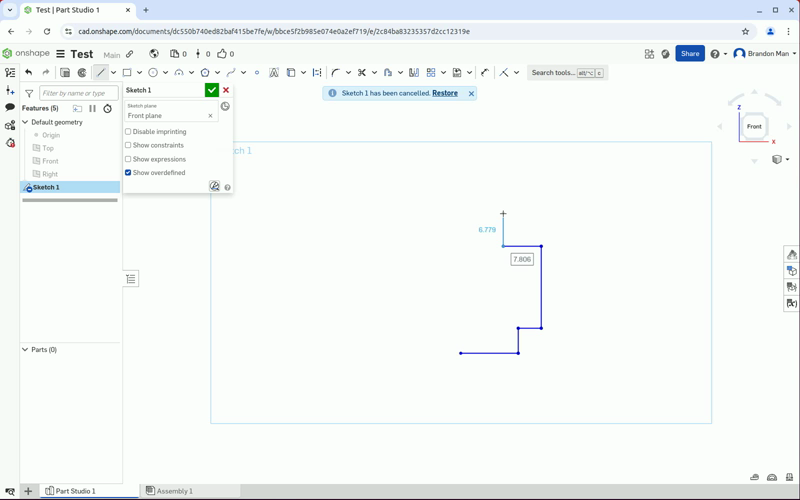
key_up(shift)
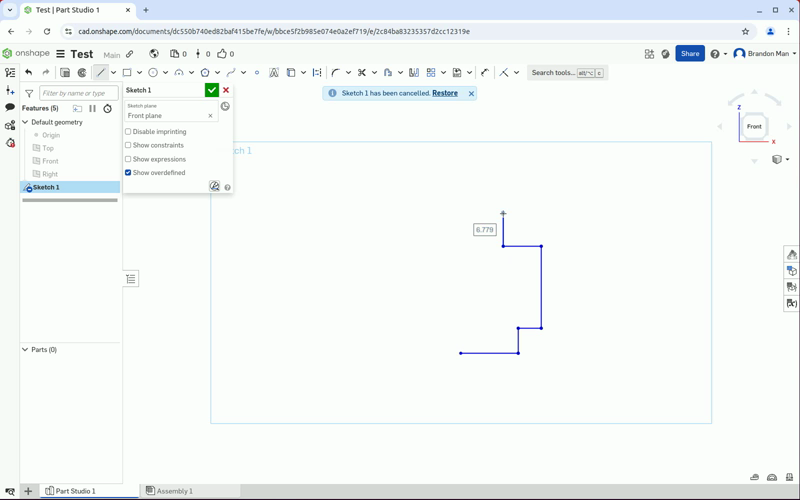
key_down(shift)
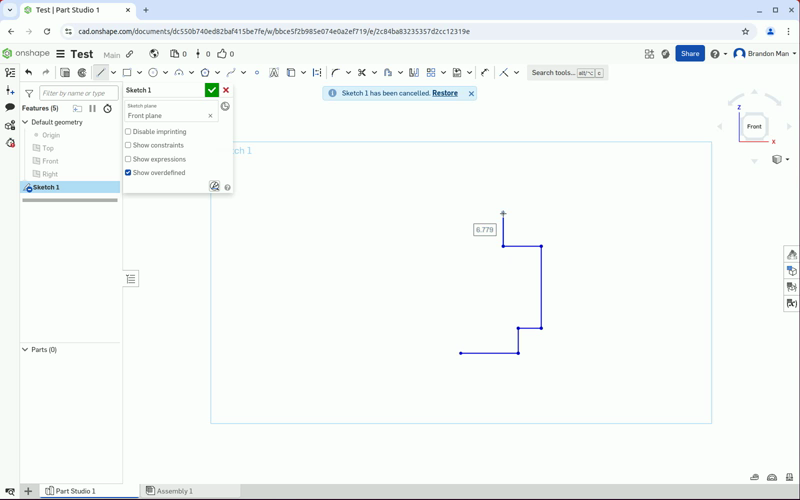
mouse_move(533, 213)
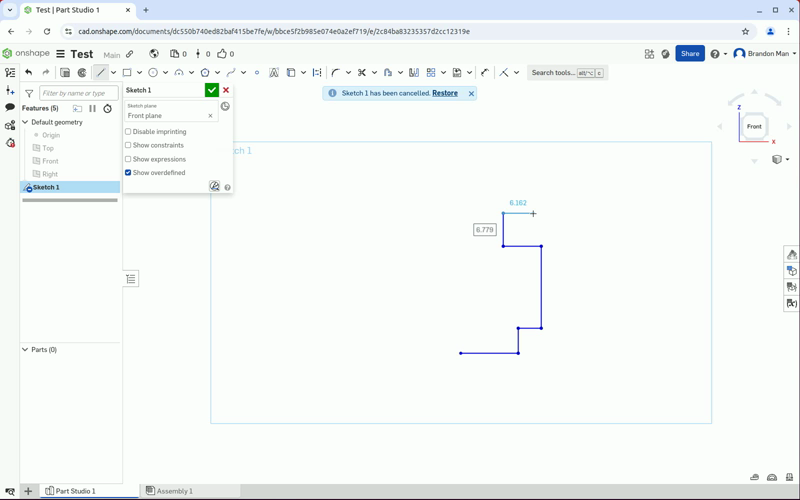
mouse_move(460, 171)
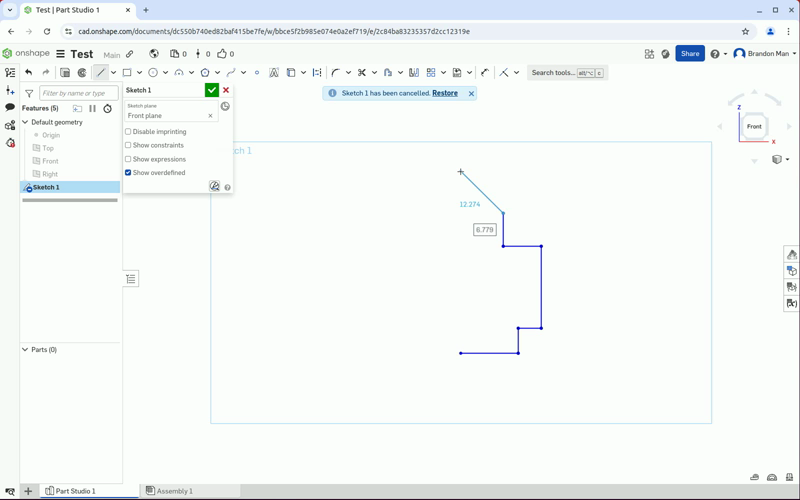
click(460, 171)
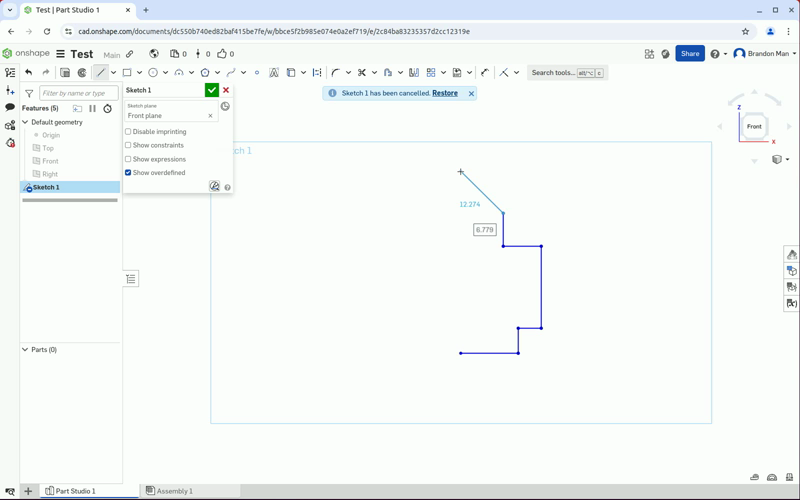
key_up(shift)
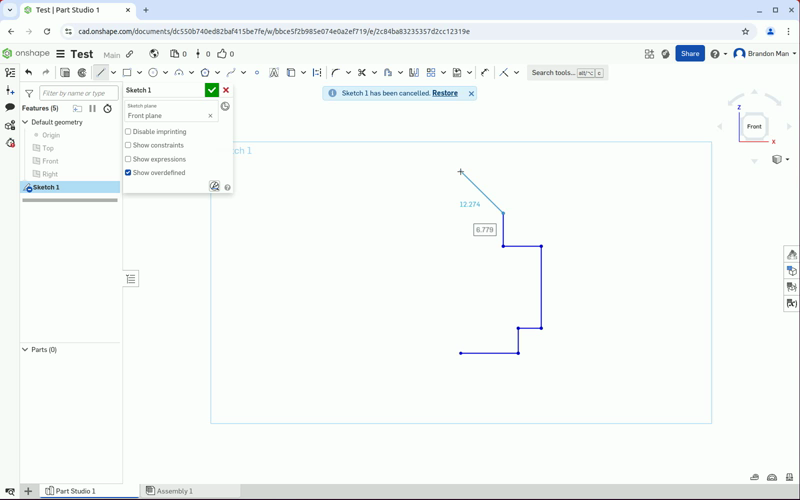
key_down(shift)
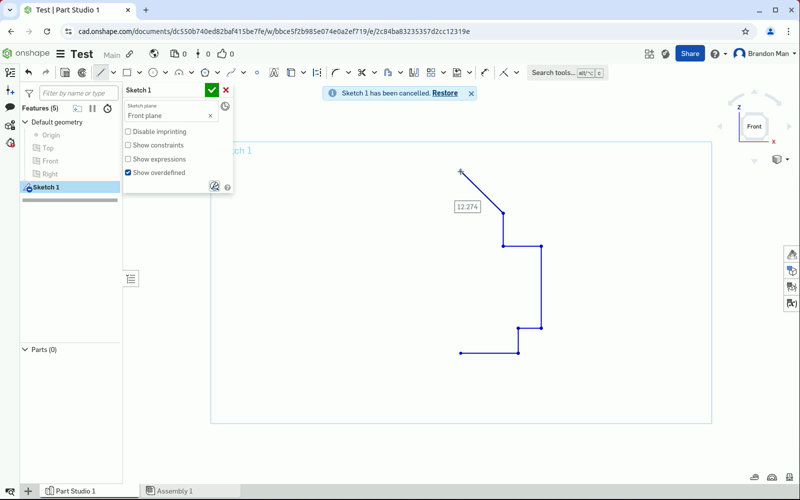
mouse_move(460, 353)
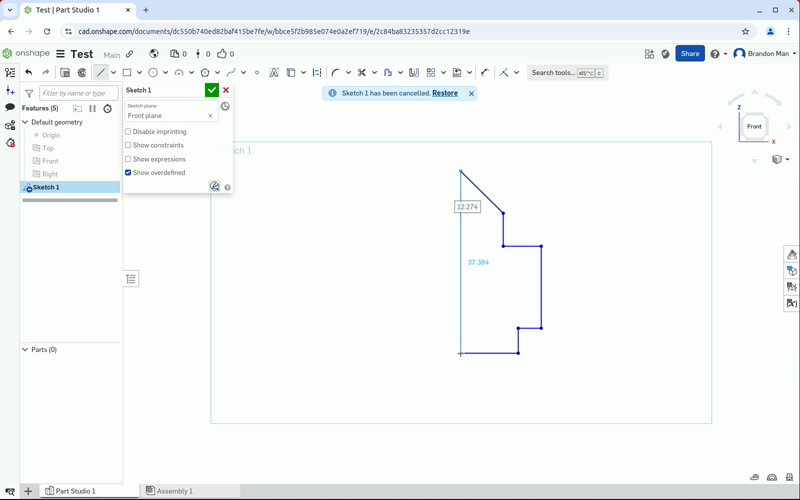
key_up(shift)
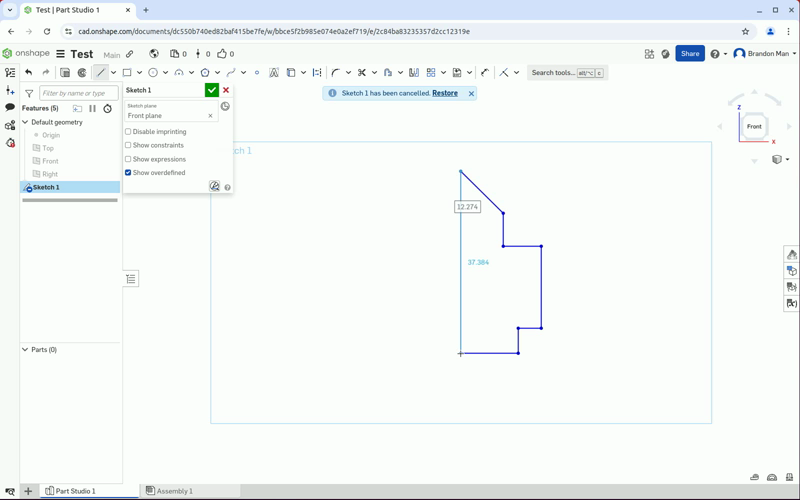
click(460, 353)
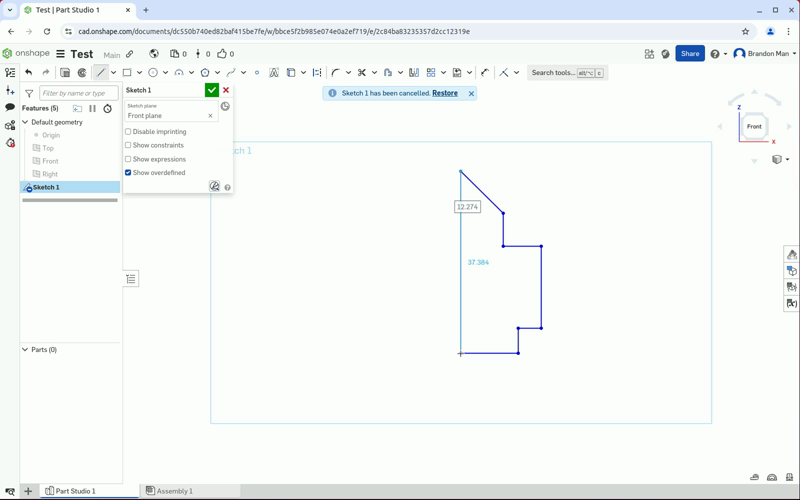
key(esc)
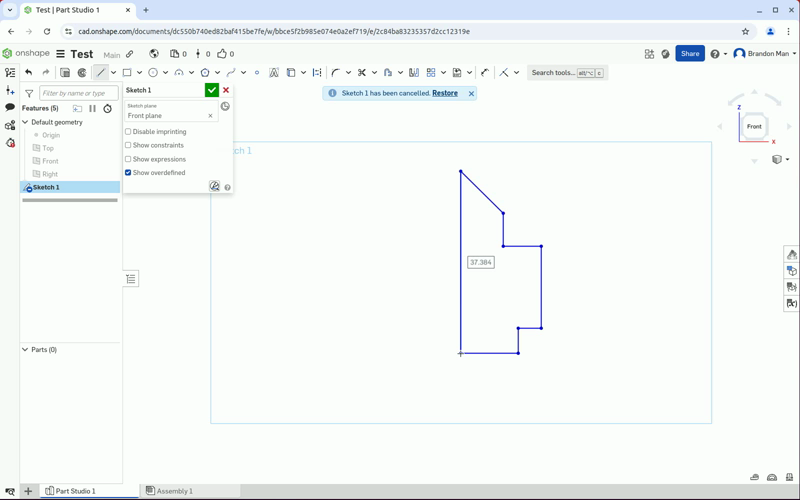
mouse_move(533, 277)
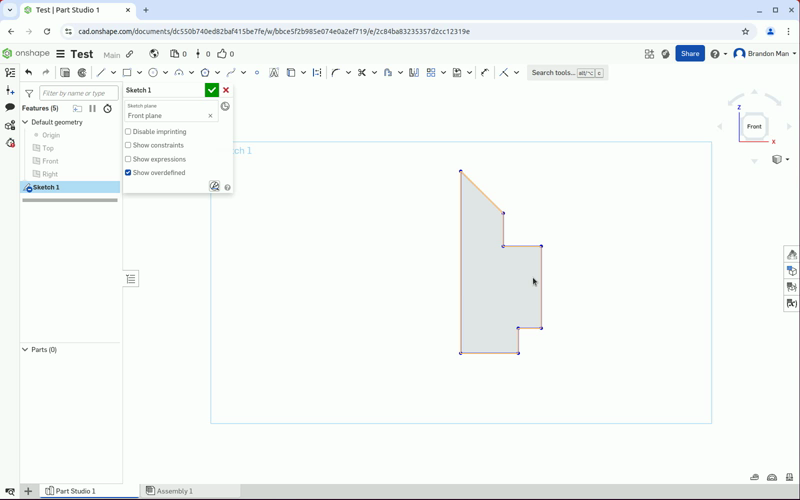
click(533, 277)
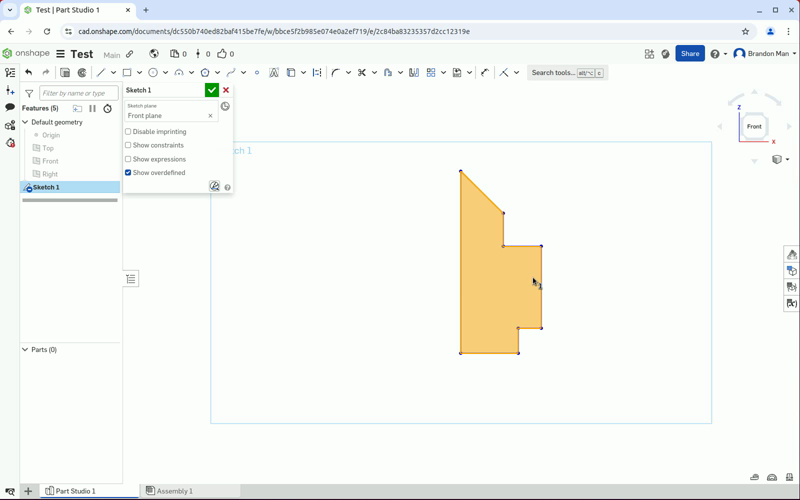
mouse_move(73, 352)
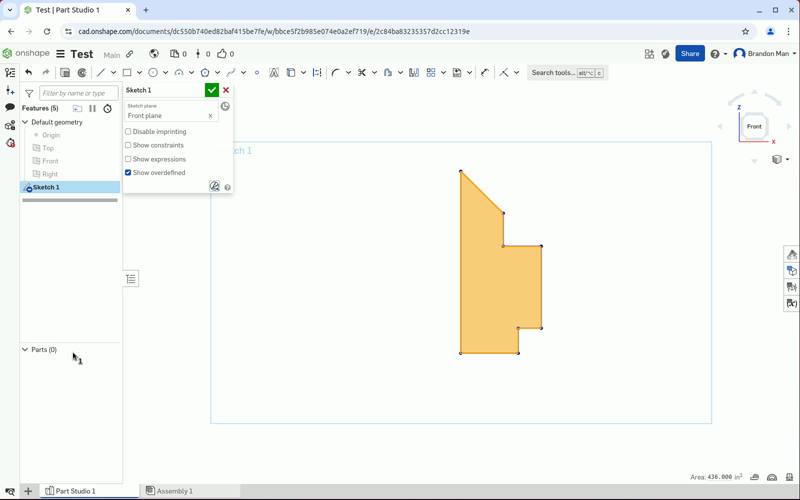
key(shift+y)
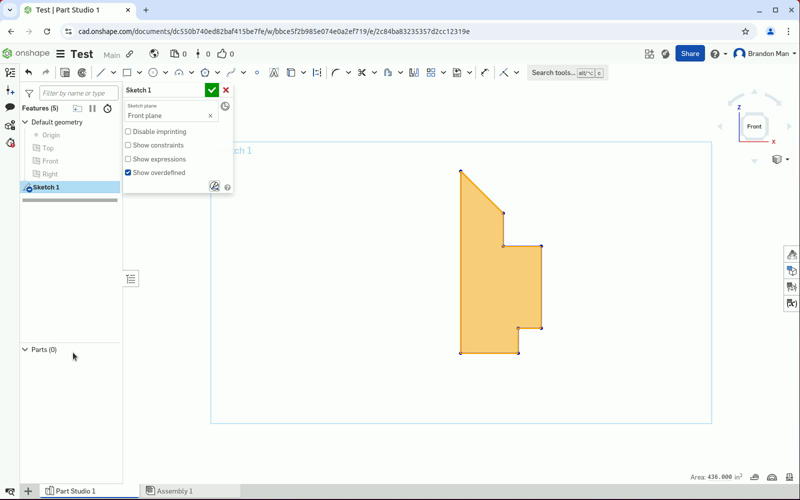
key(shift+e)
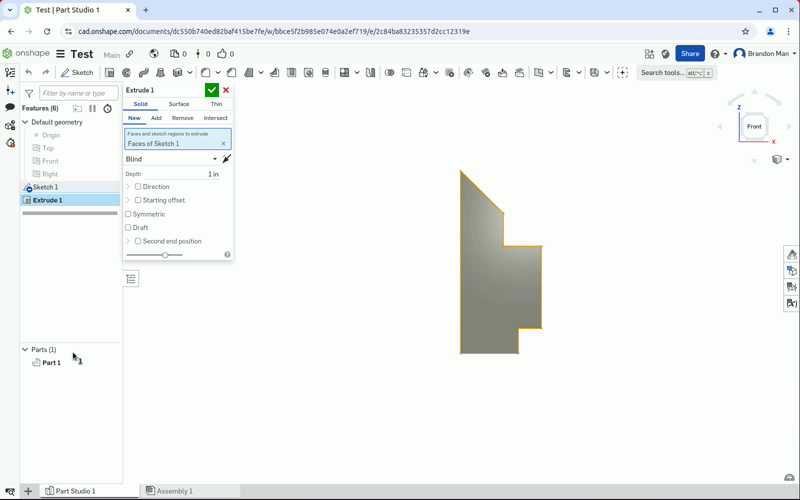
mouse_move(143, 106)
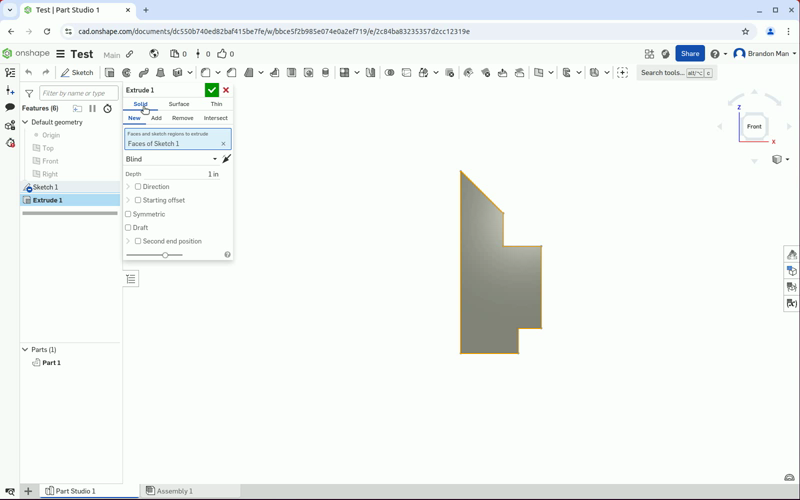
click(143, 106)
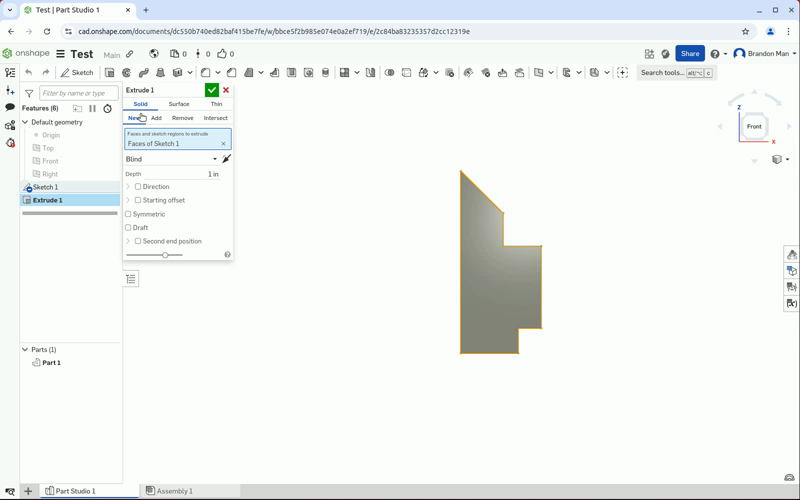
mouse_move(137, 120)
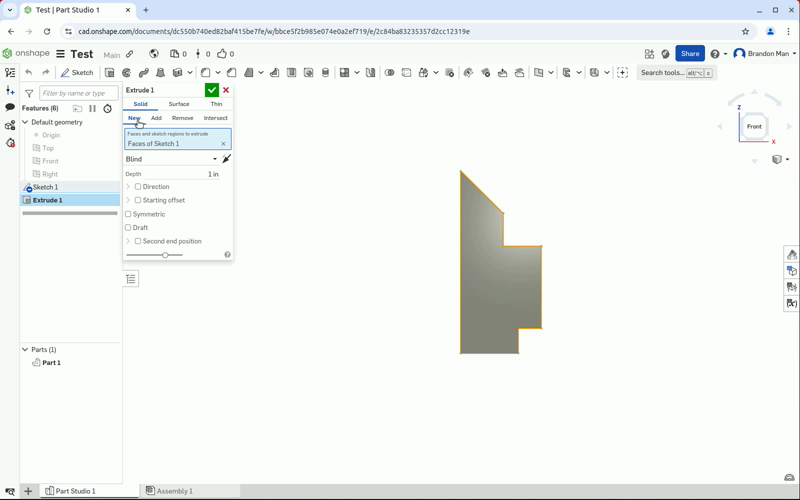
click(137, 120)
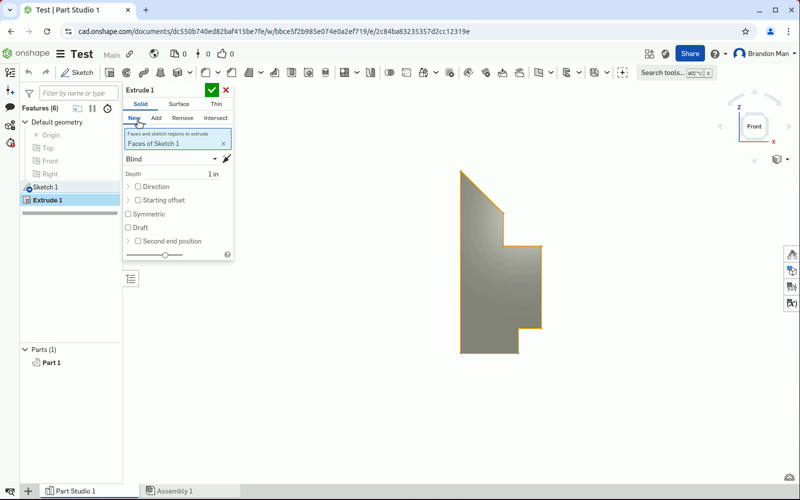
key(tab, 4)
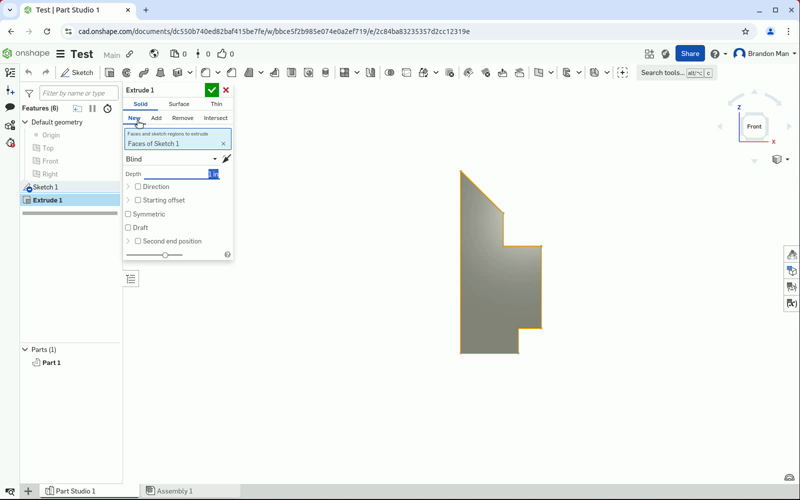
text(10.11)
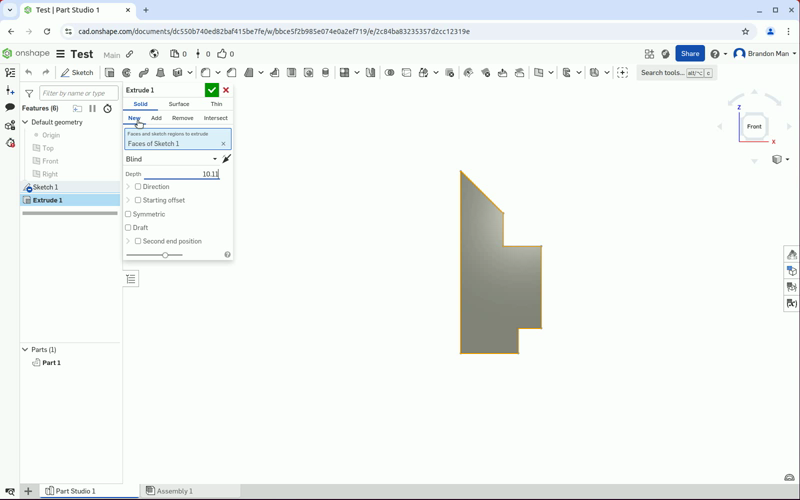
key(enter)
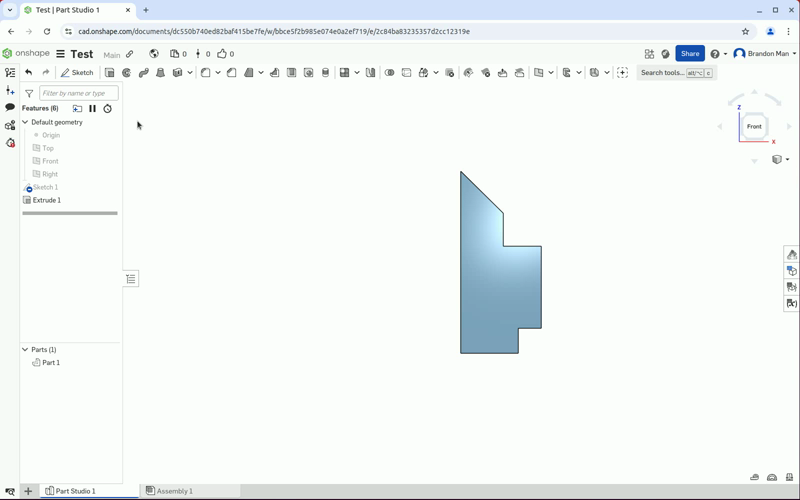
key(shift+h)
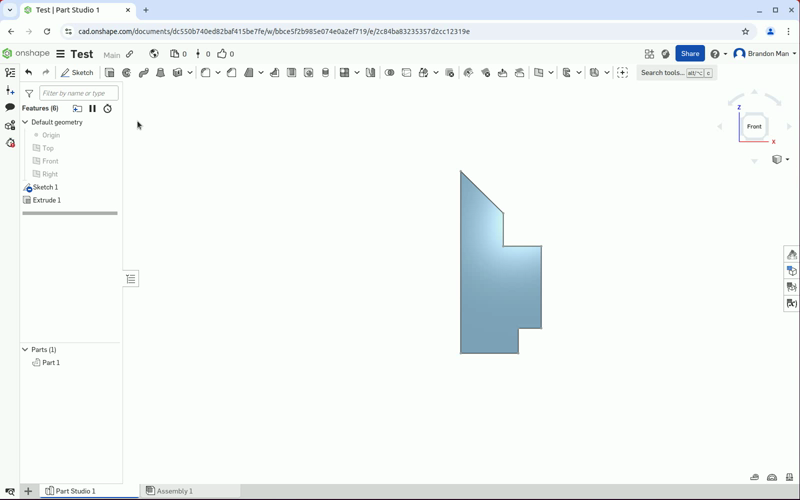
key(shift+h)
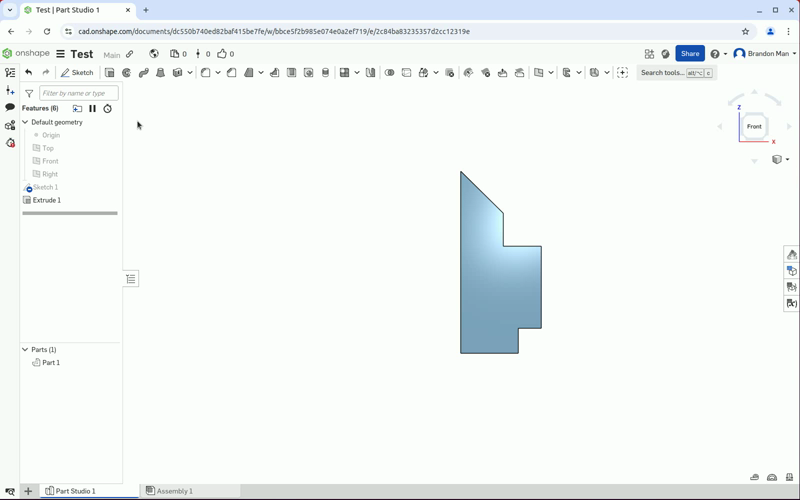
mouse_move(73, 189)
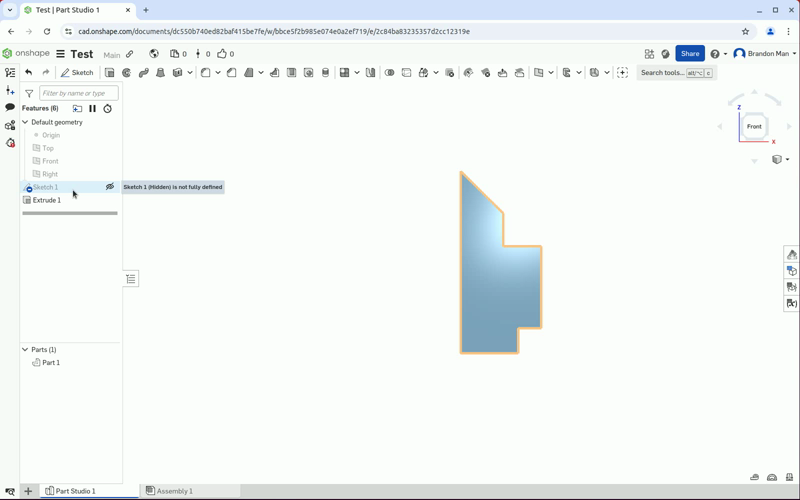
click(73, 189)
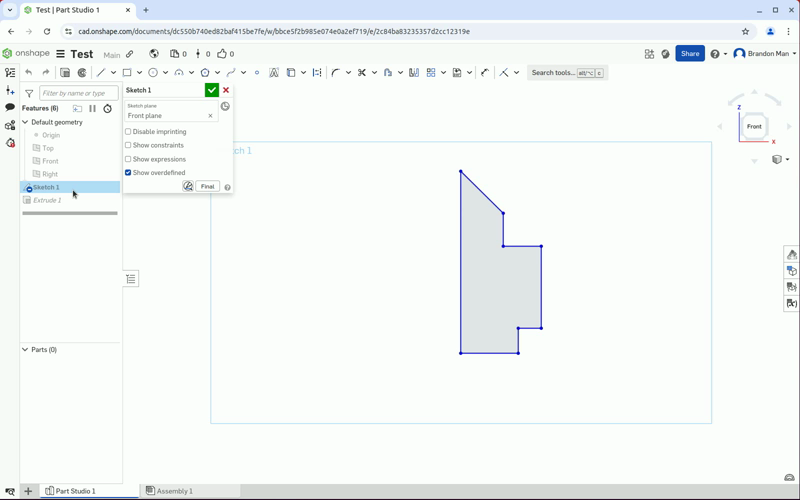
mouse_move(229, 92)
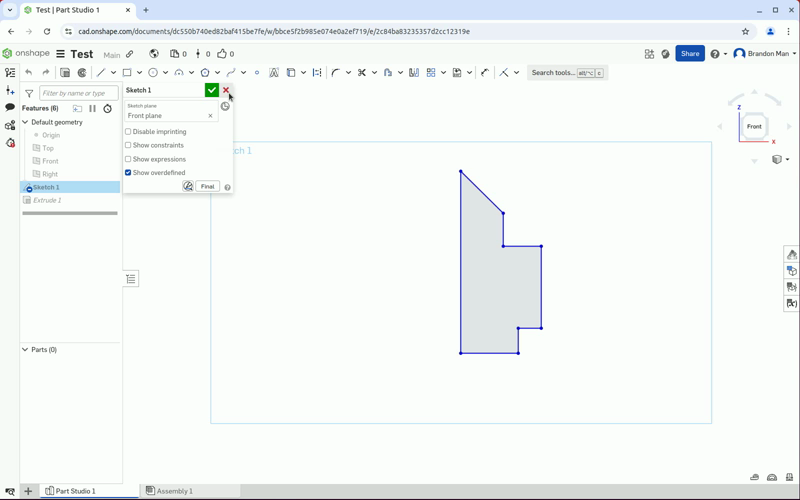
click(229, 92)
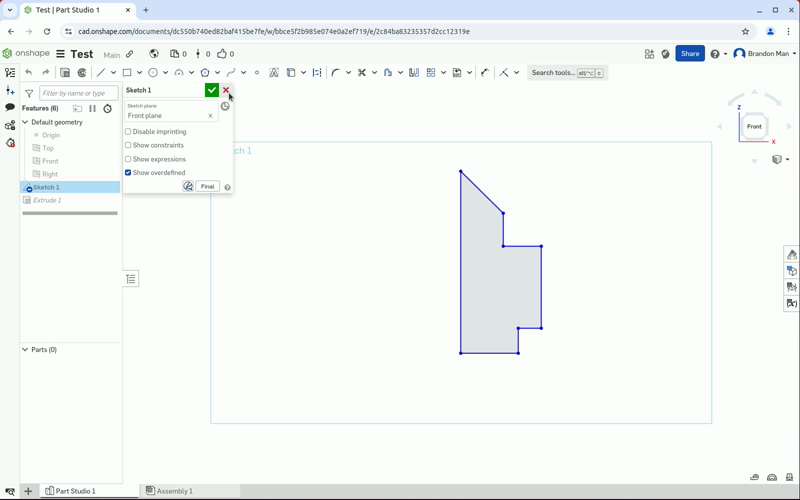
key(shift+s)
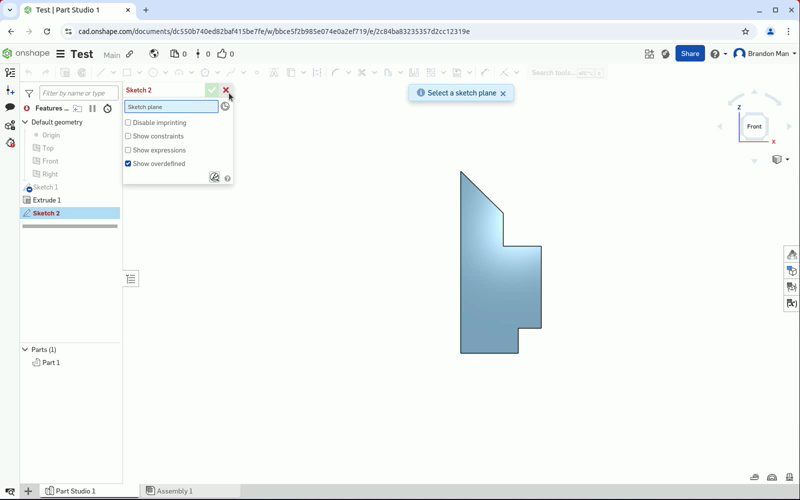
mouse_move(73, 163)
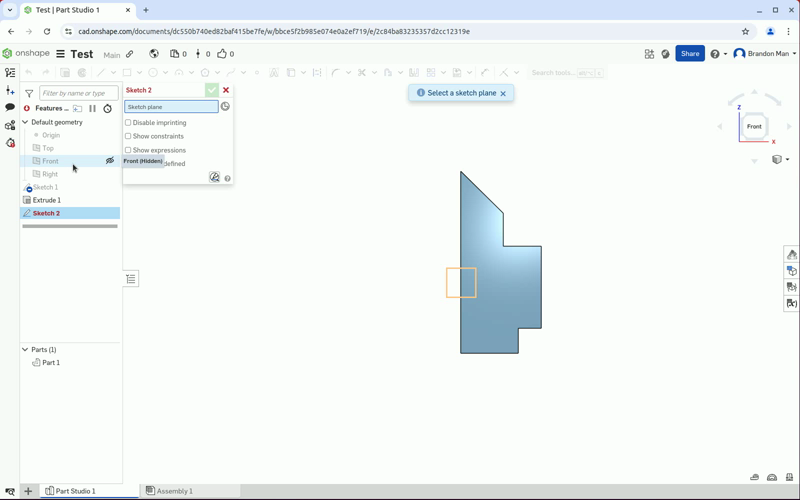
click(73, 163)
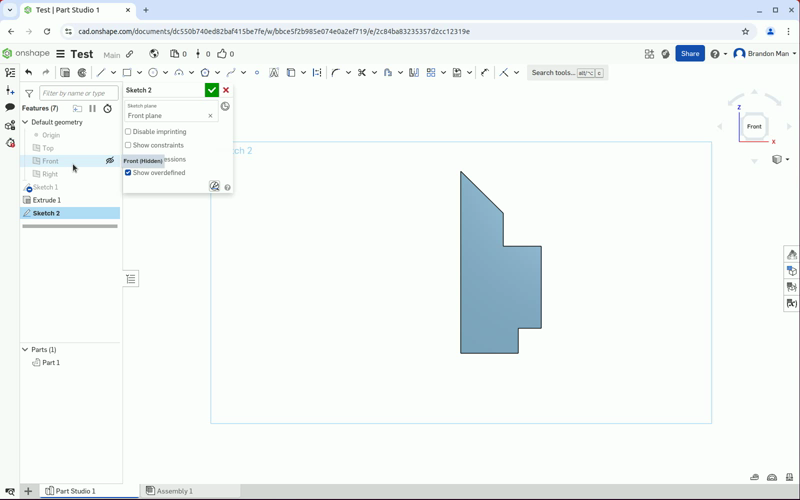
mouse_move(73, 352)
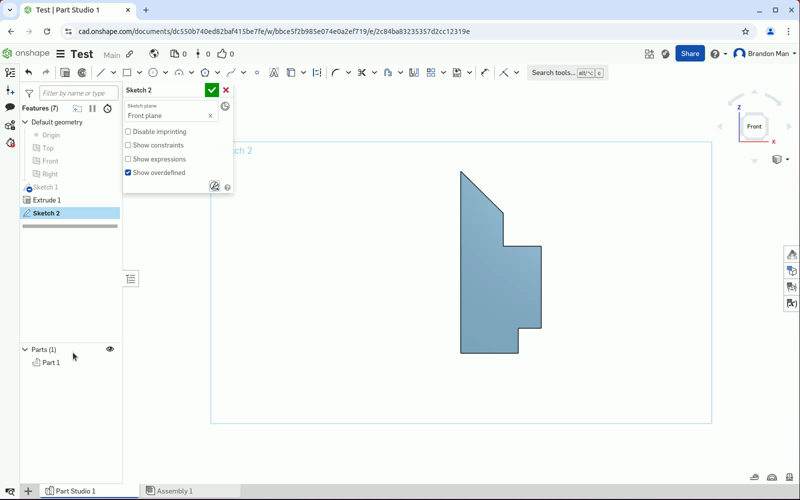
key(y)
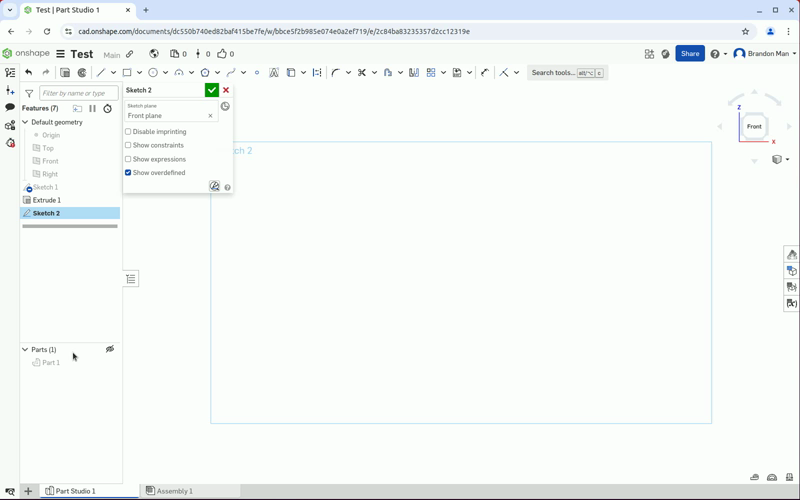
key(l)
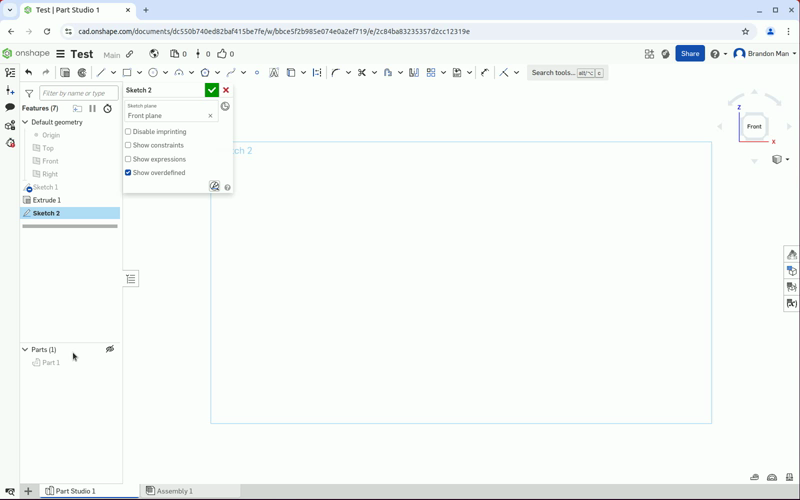
key_down(shift)
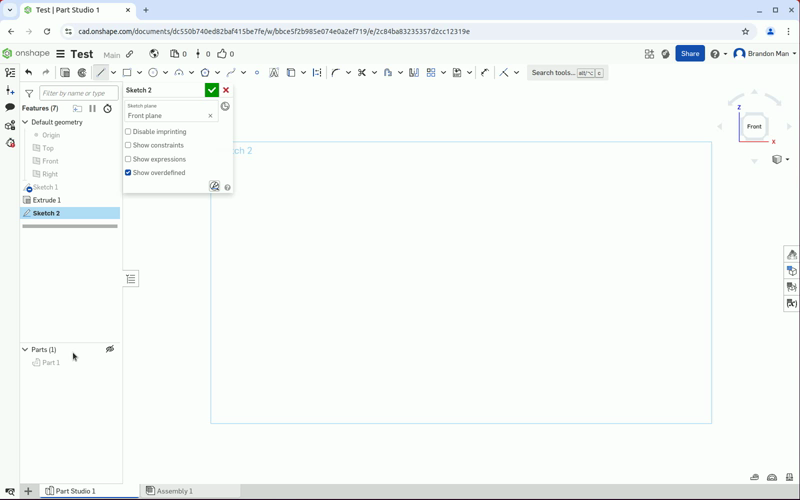
mouse_move(378, 328)
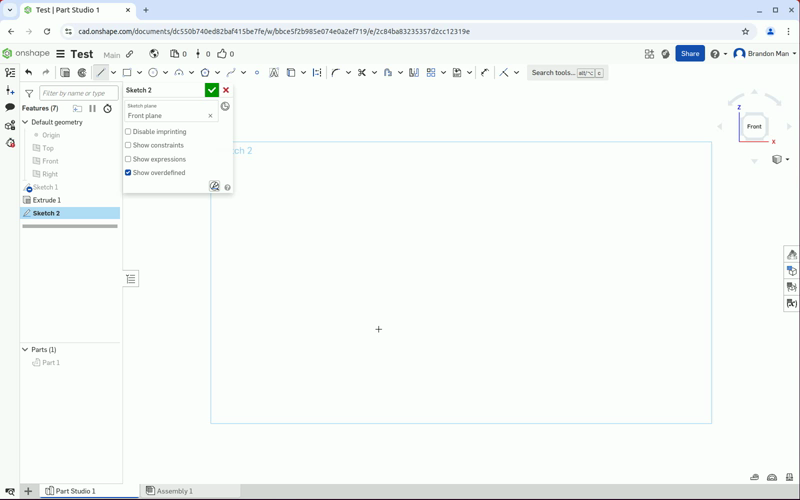
click(378, 328)
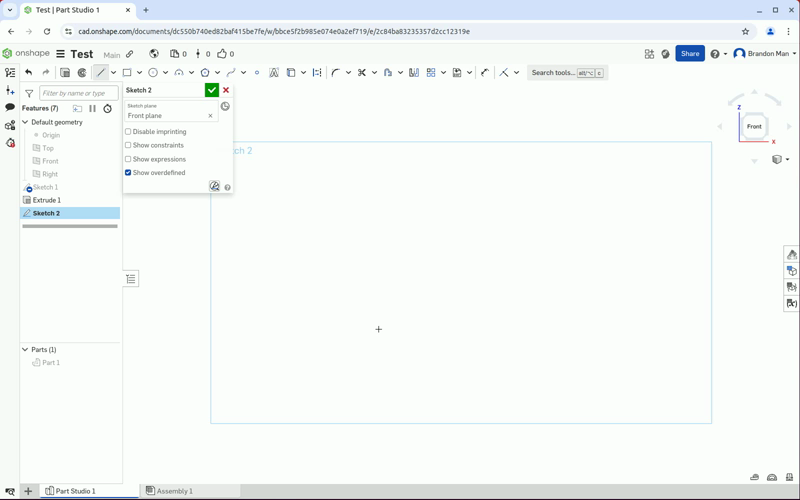
key_up(shift)
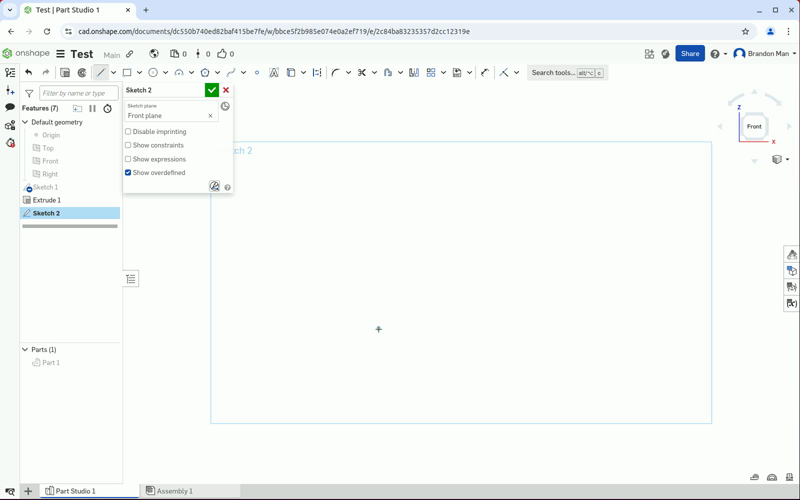
key_down(shift)
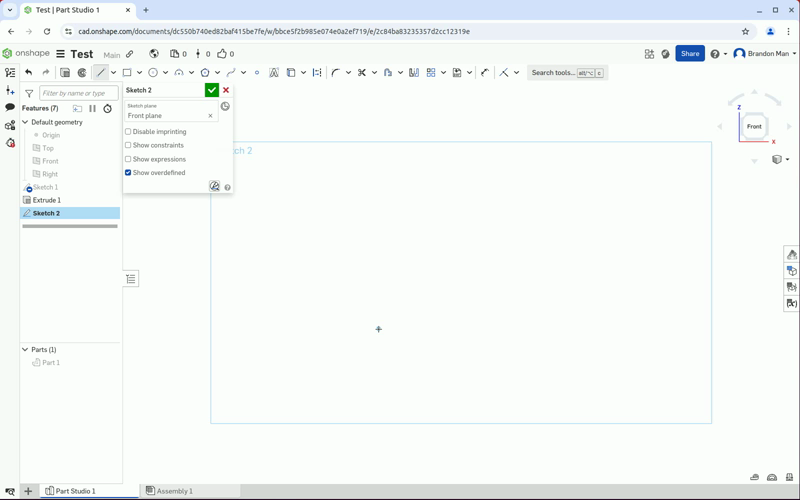
mouse_move(408, 328)
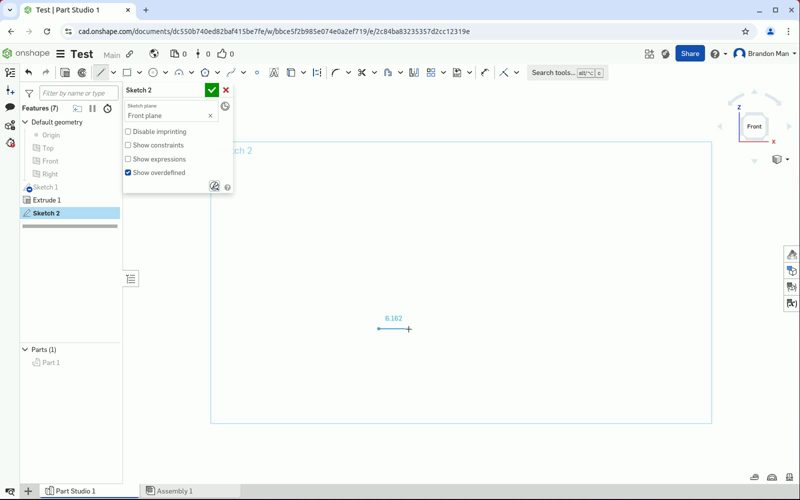
mouse_move(403, 328)
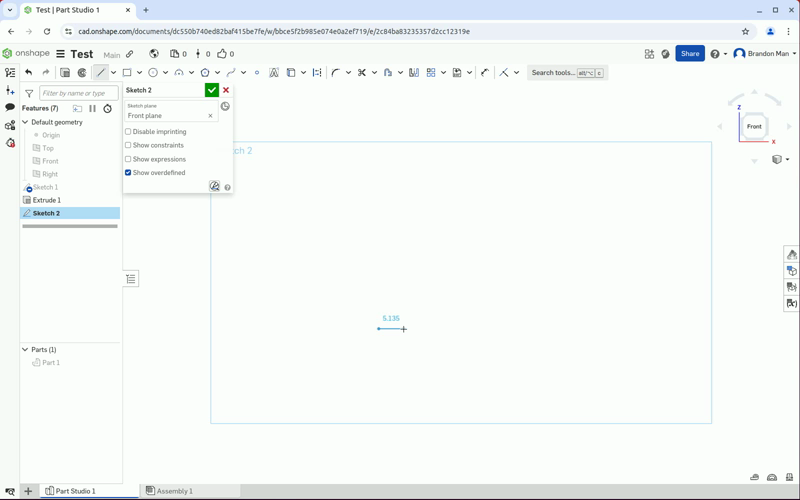
click(403, 328)
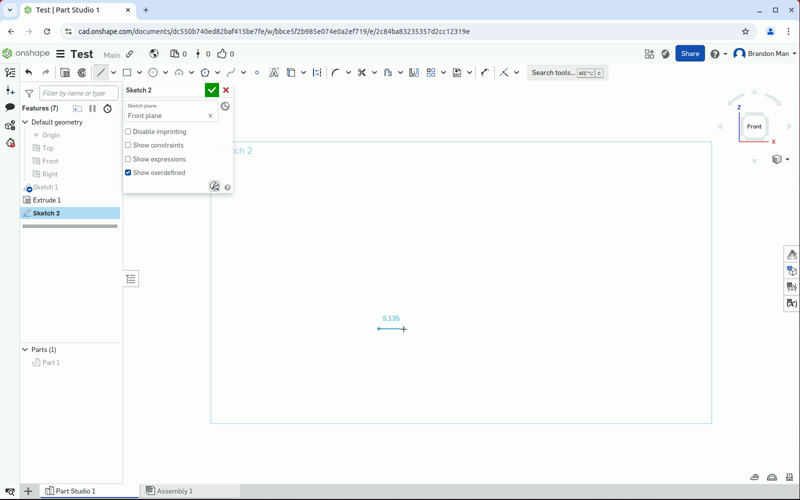
key_up(shift)
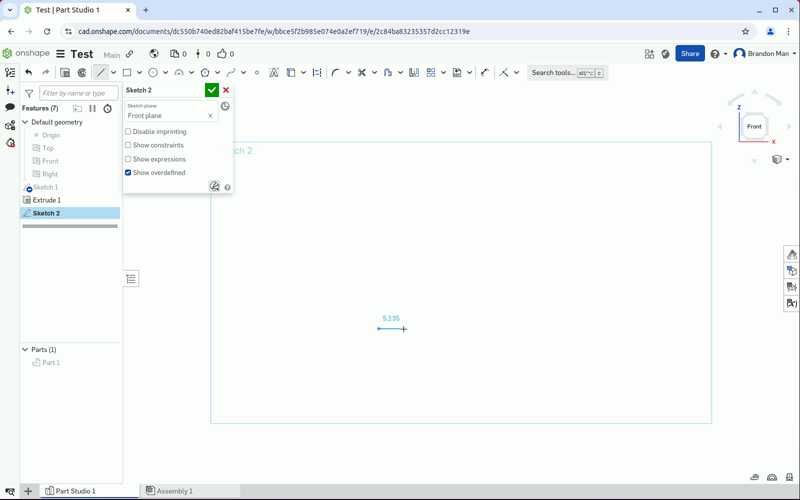
key_down(shift)
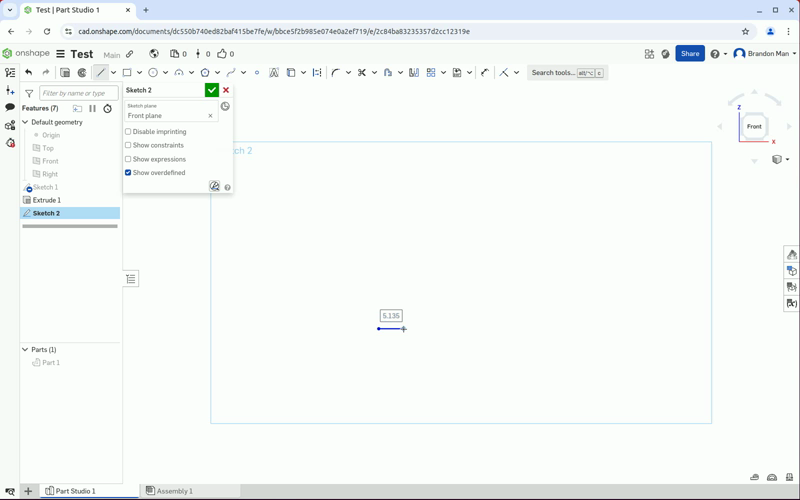
mouse_move(433, 328)
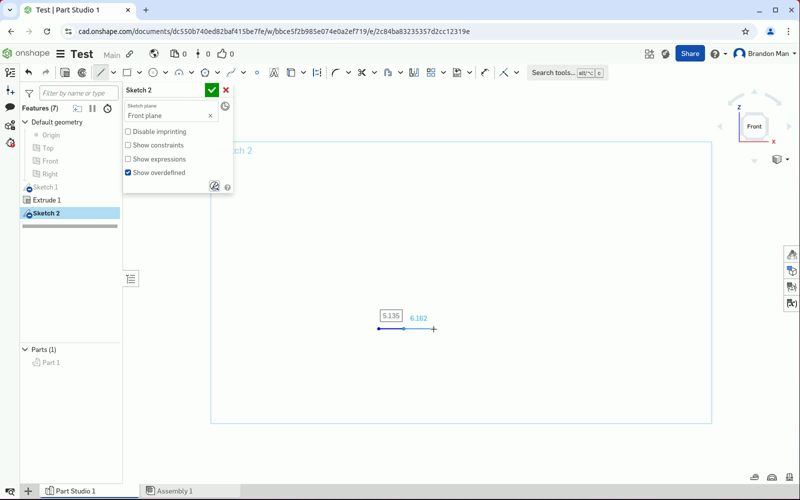
mouse_move(403, 353)
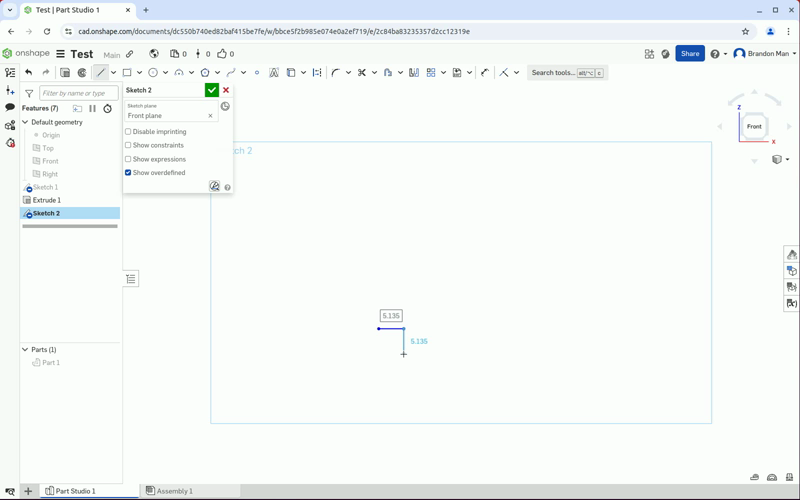
click(403, 353)
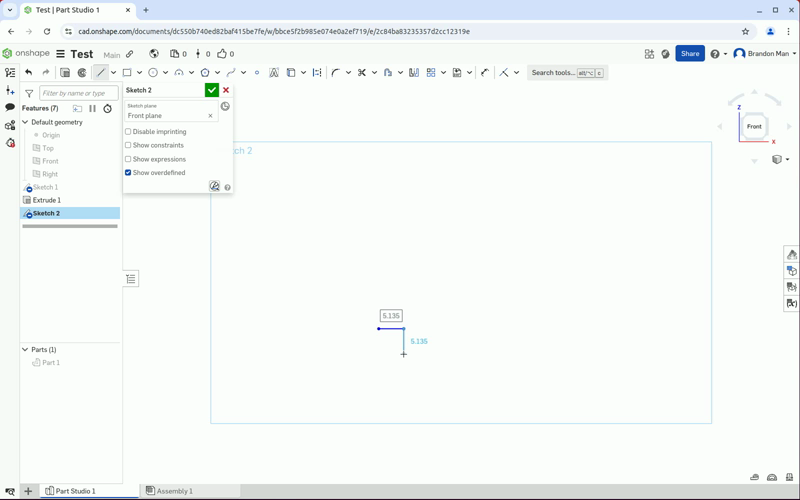
key_up(shift)
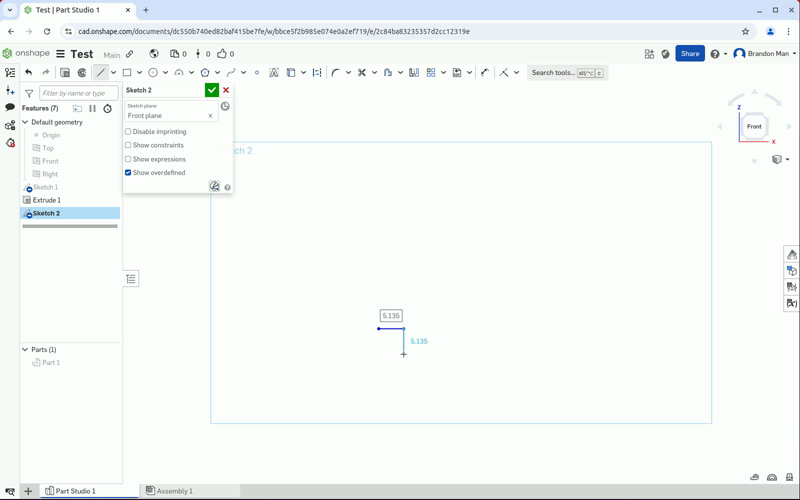
key_down(shift)
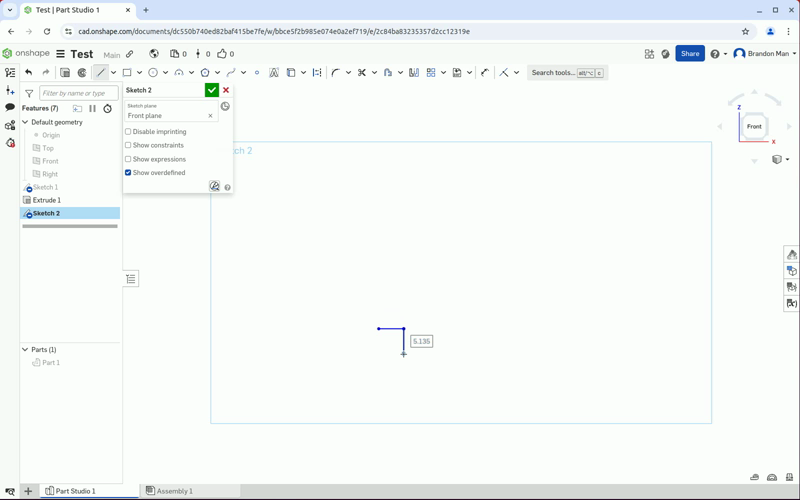
mouse_move(433, 353)
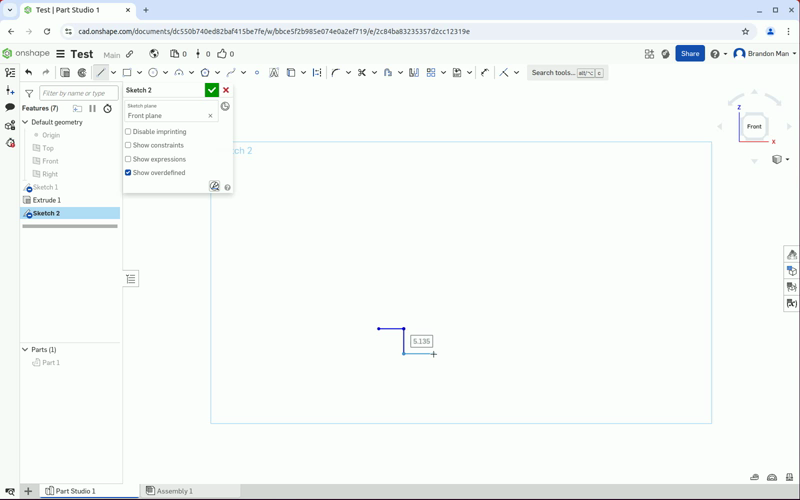
mouse_move(460, 353)
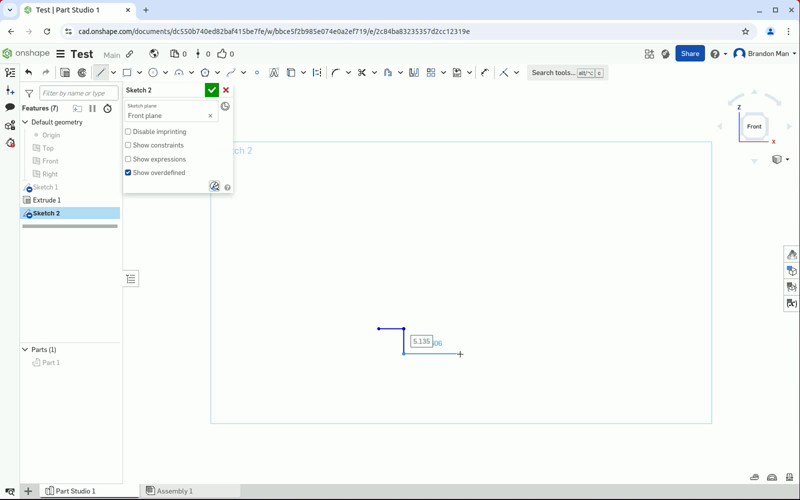
click(460, 353)
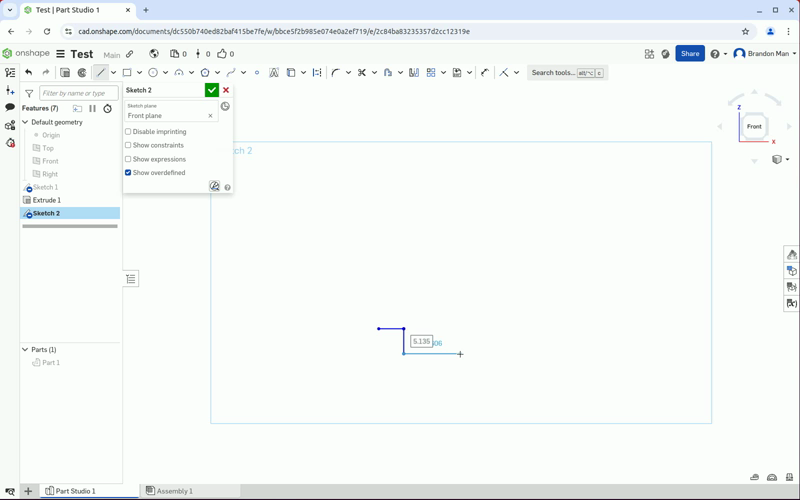
key_up(shift)
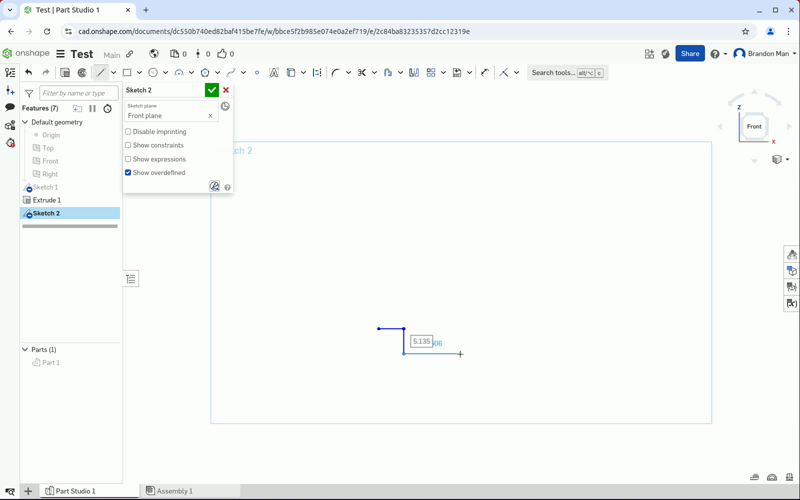
key_down(shift)
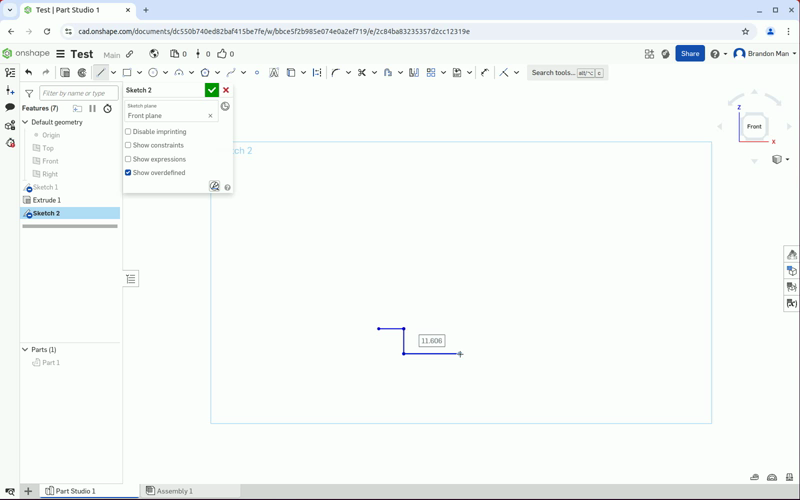
mouse_move(460, 170)
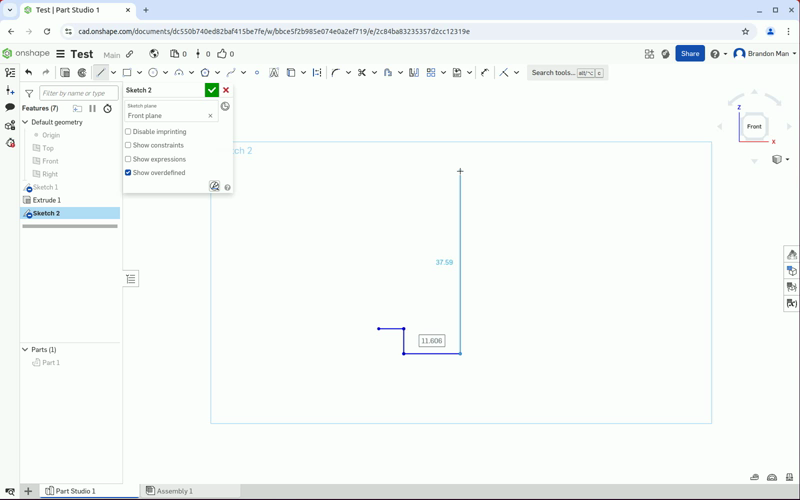
click(460, 170)
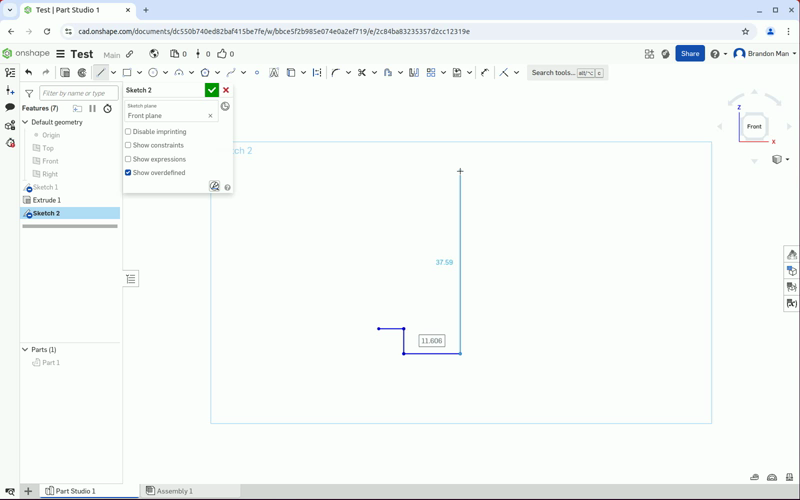
key_up(shift)
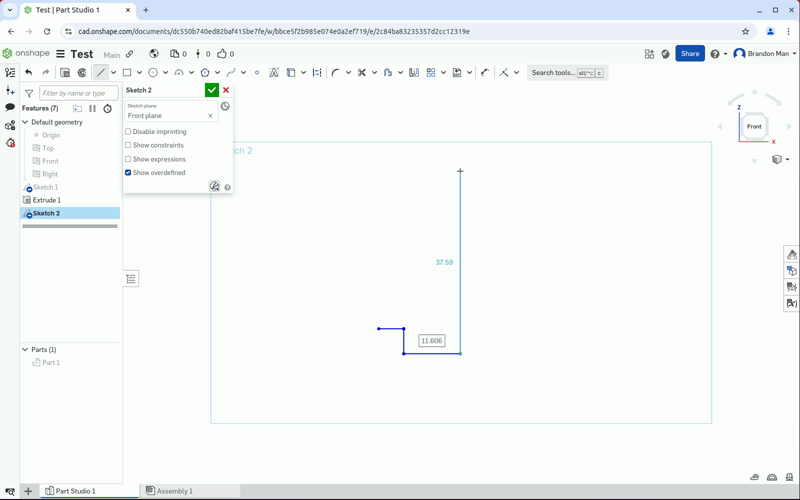
key_down(shift)
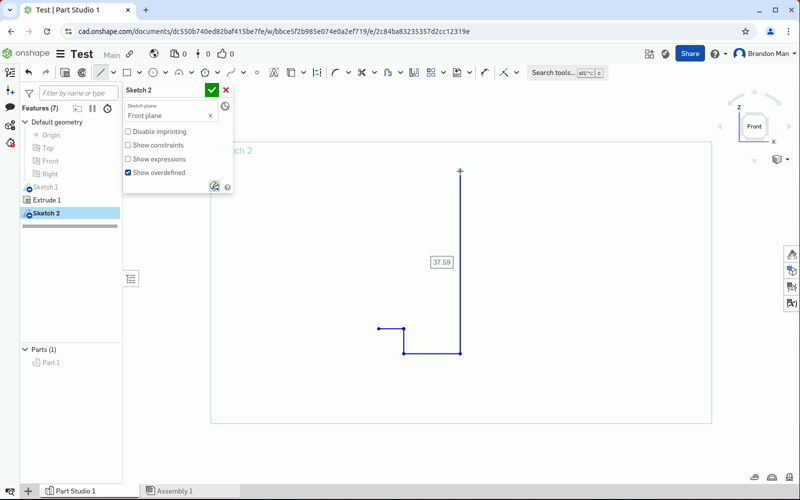
mouse_move(418, 214)
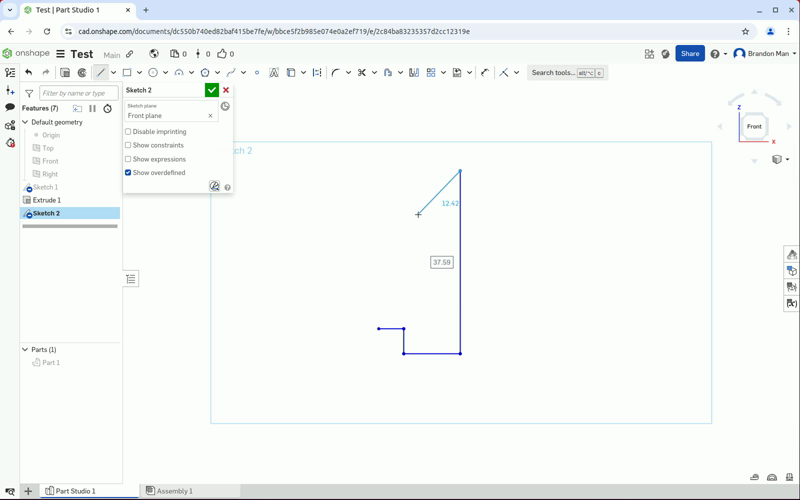
click(418, 214)
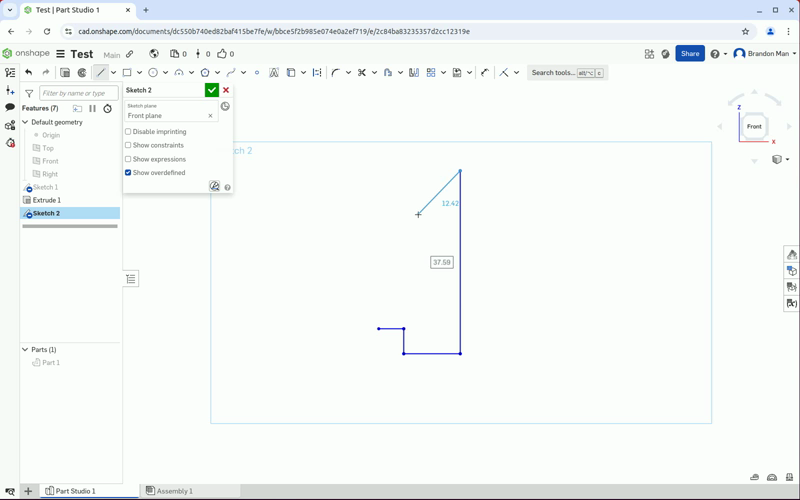
key_up(shift)
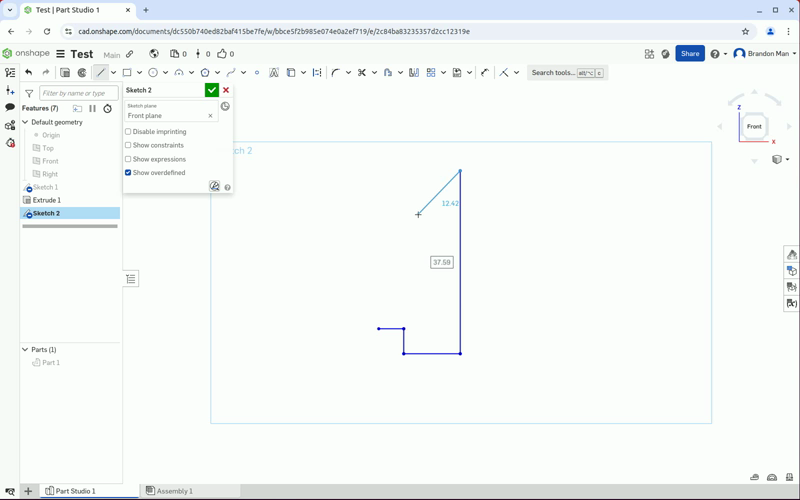
key_down(shift)
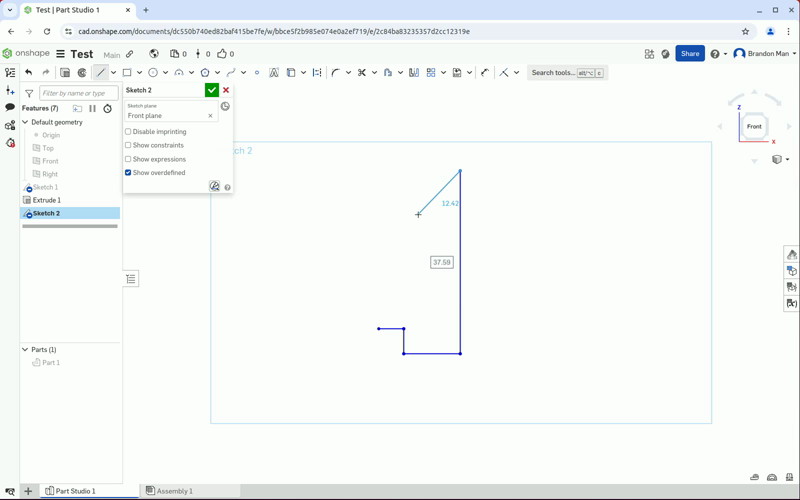
mouse_move(448, 214)
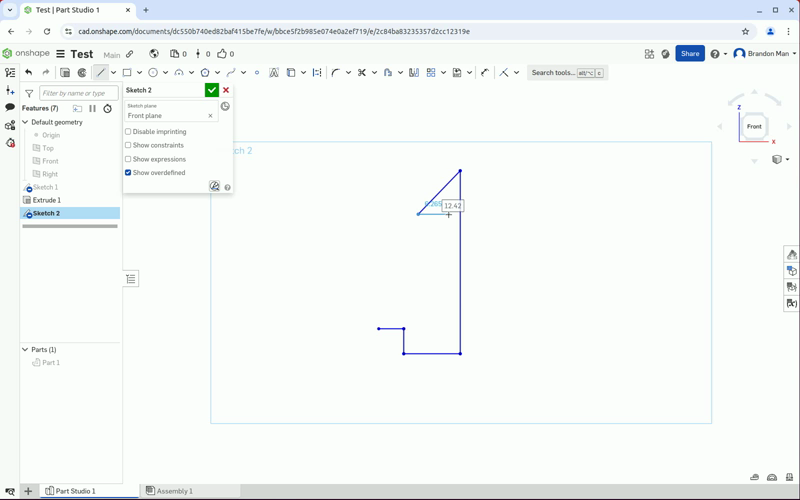
mouse_move(418, 245)
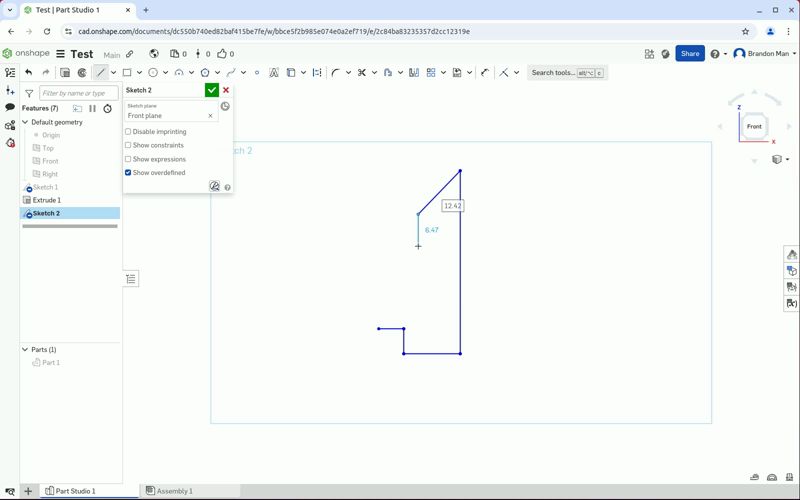
click(418, 245)
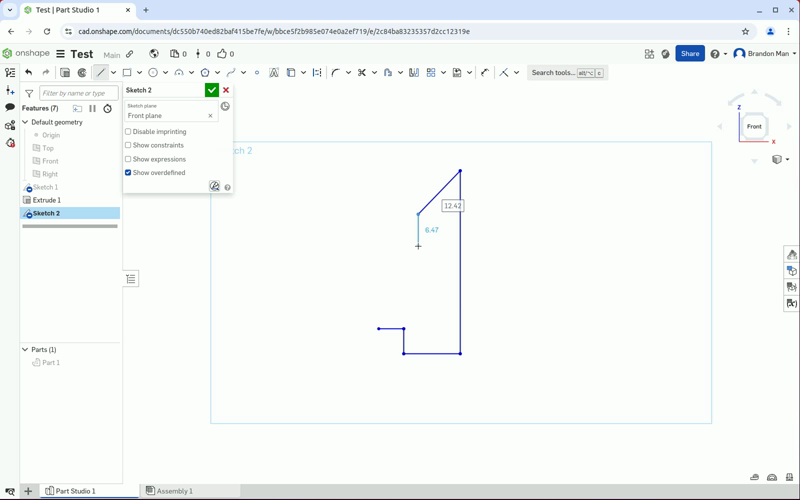
key_up(shift)
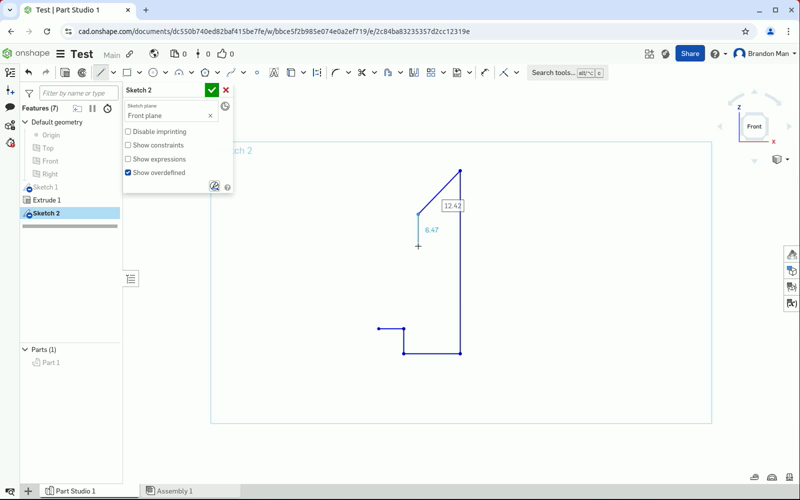
key_down(shift)
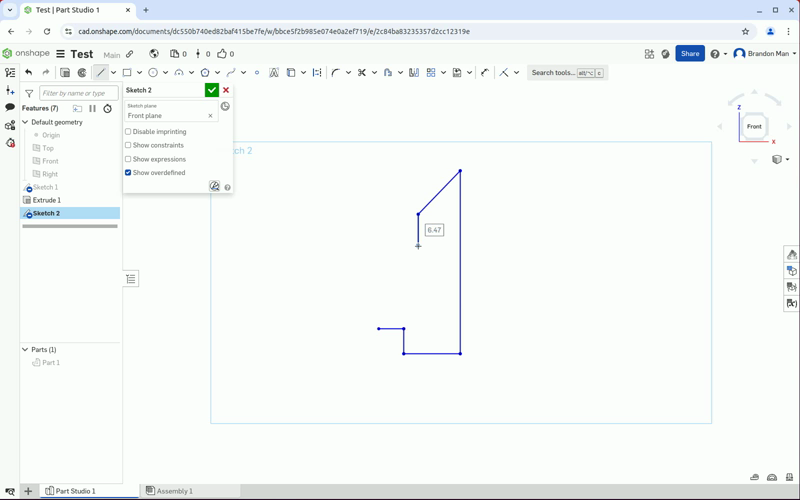
mouse_move(448, 245)
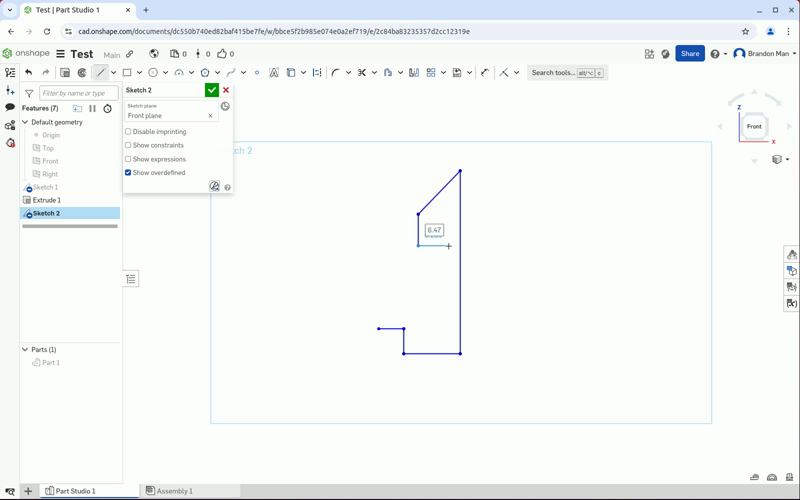
mouse_move(378, 245)
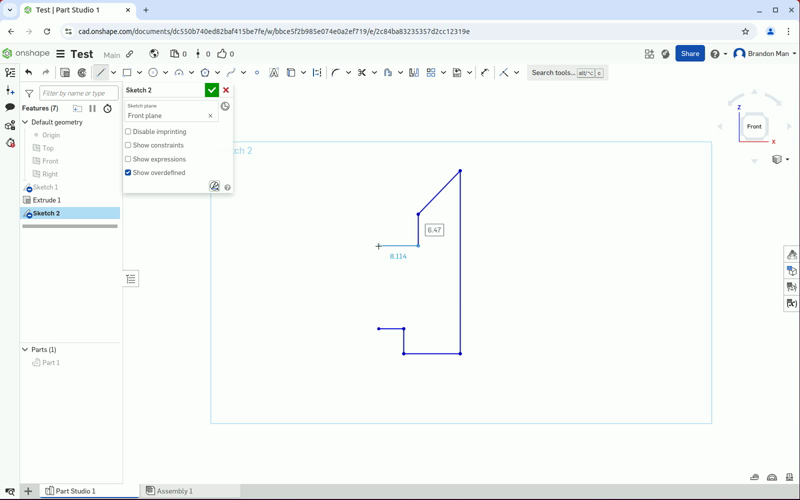
click(378, 245)
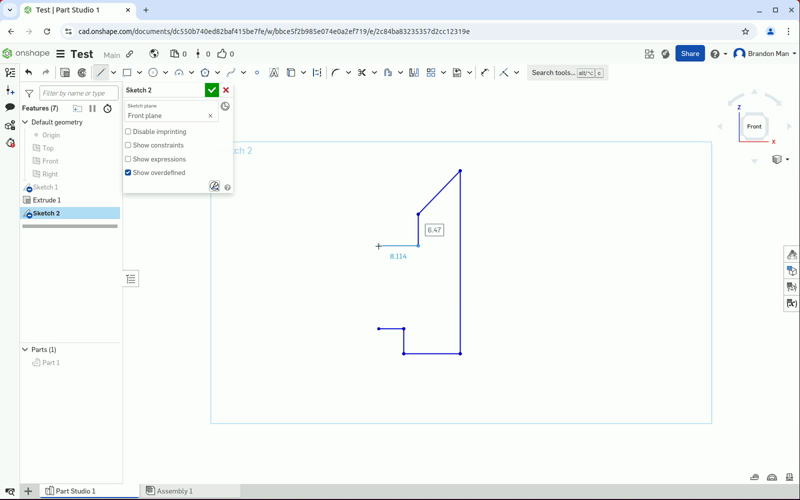
key_up(shift)
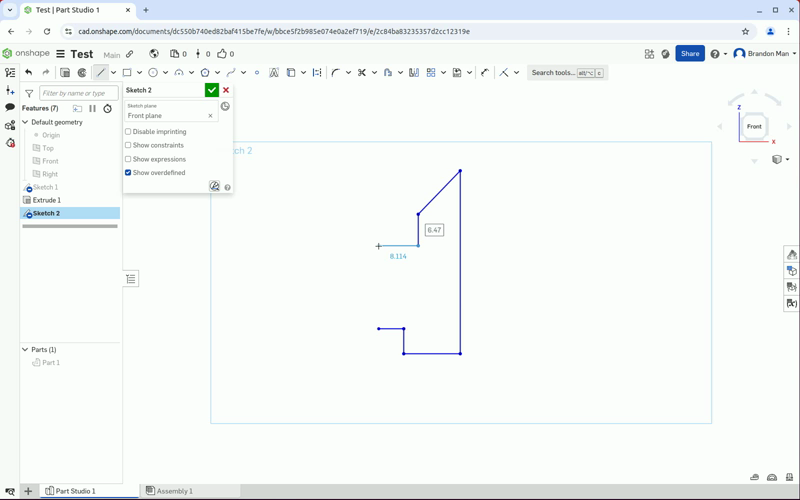
key_down(shift)
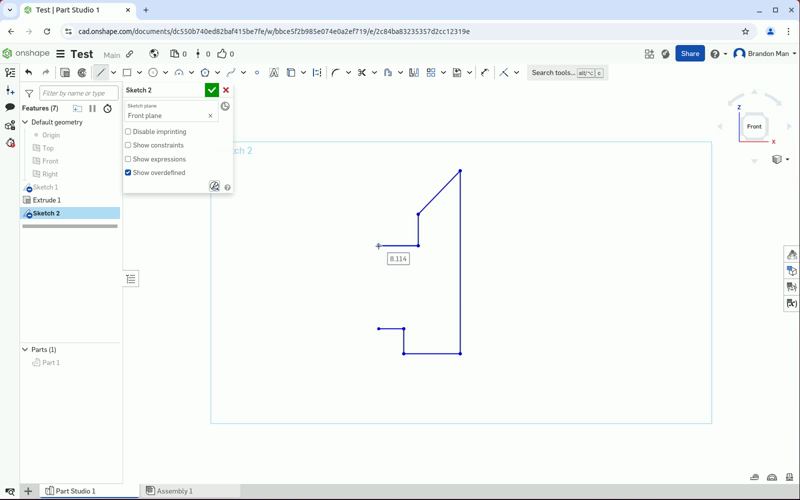
mouse_move(378, 328)
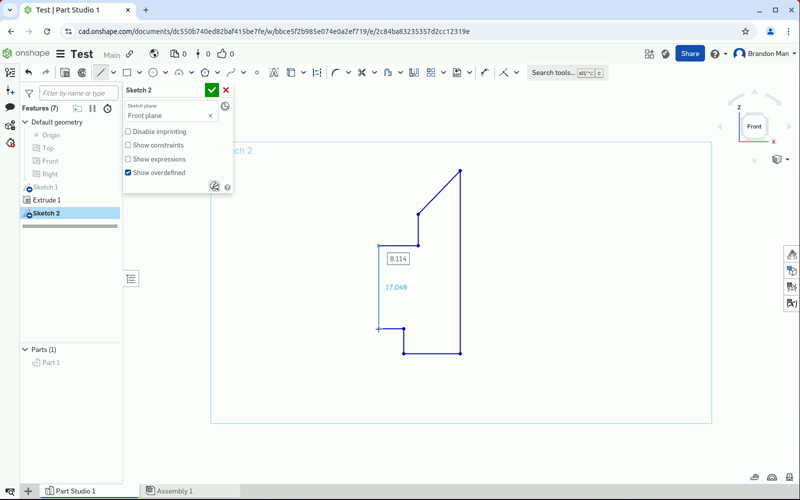
key_up(shift)
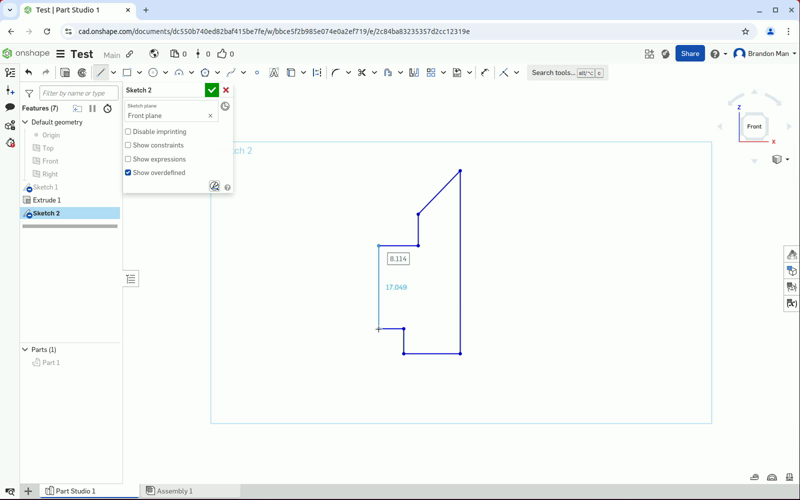
click(378, 328)
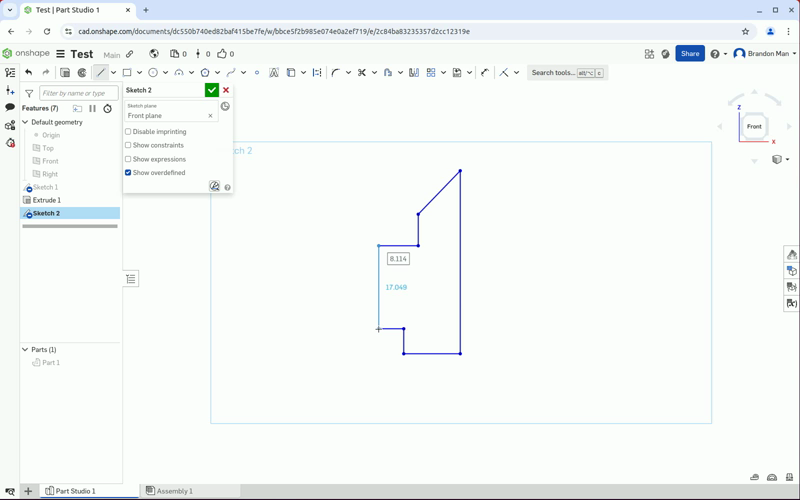
key(esc)
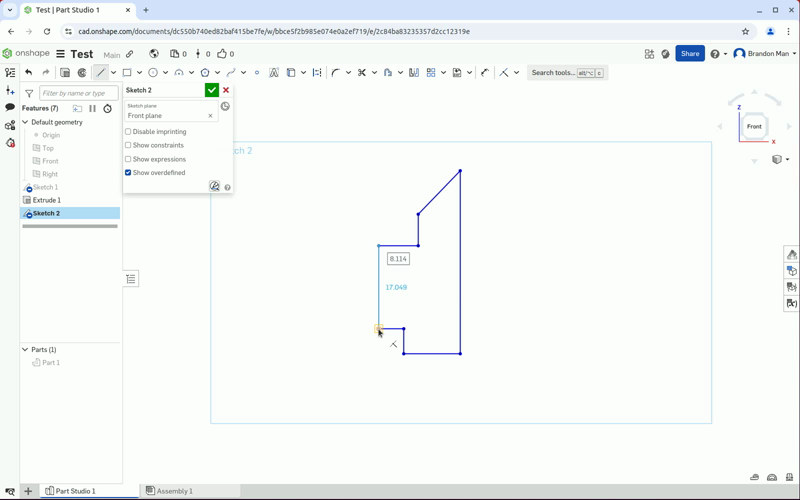
mouse_move(405, 280)
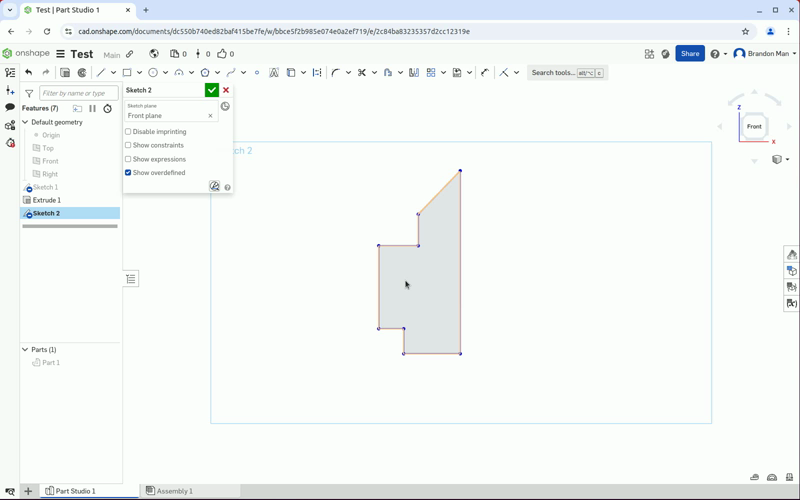
click(405, 280)
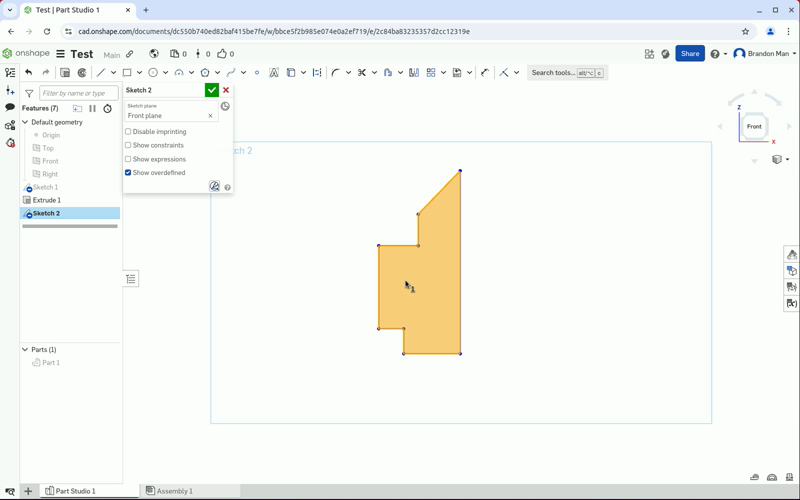
mouse_move(73, 352)
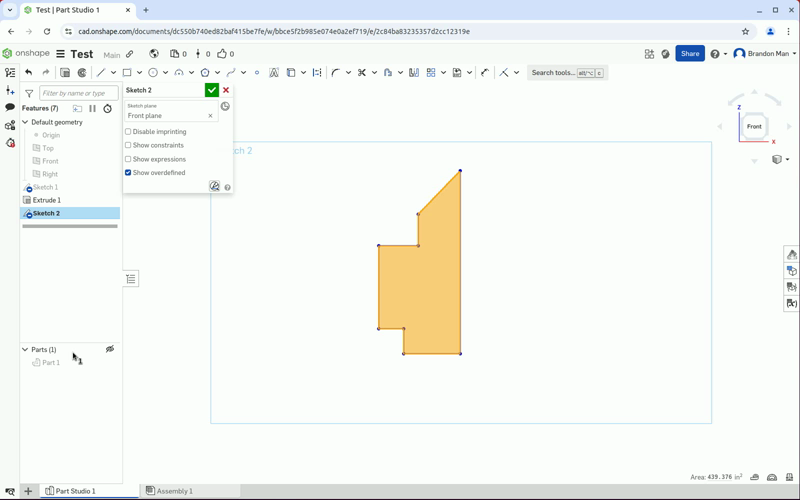
key(shift+y)
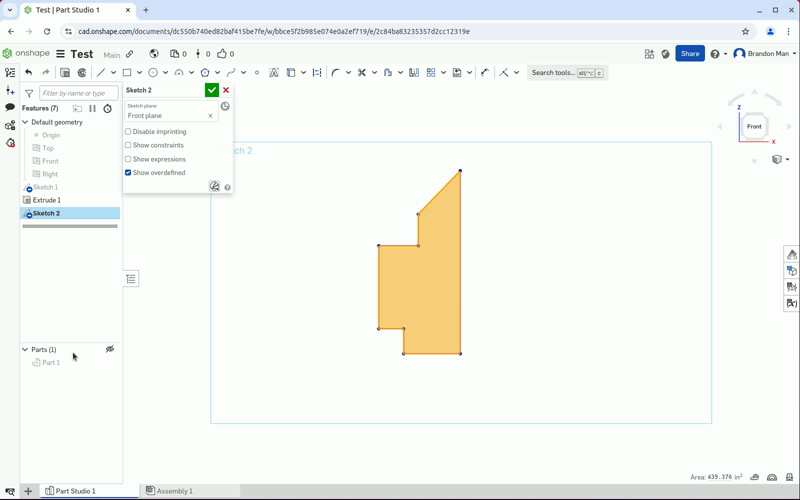
key(shift+e)
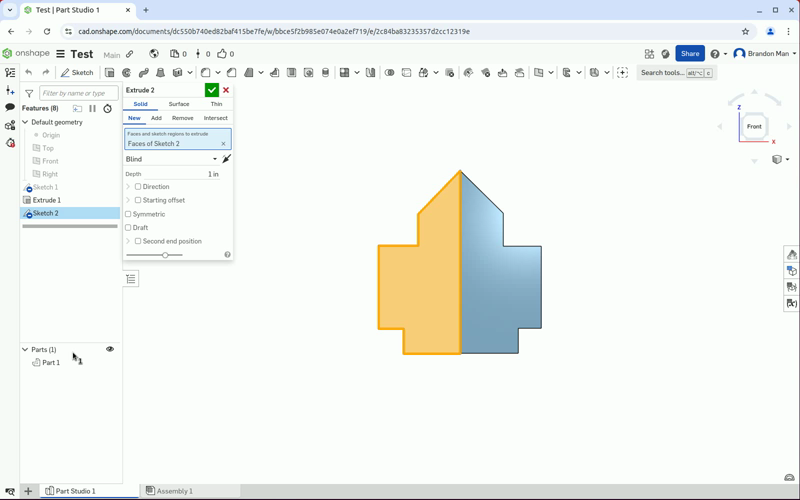
mouse_move(143, 106)
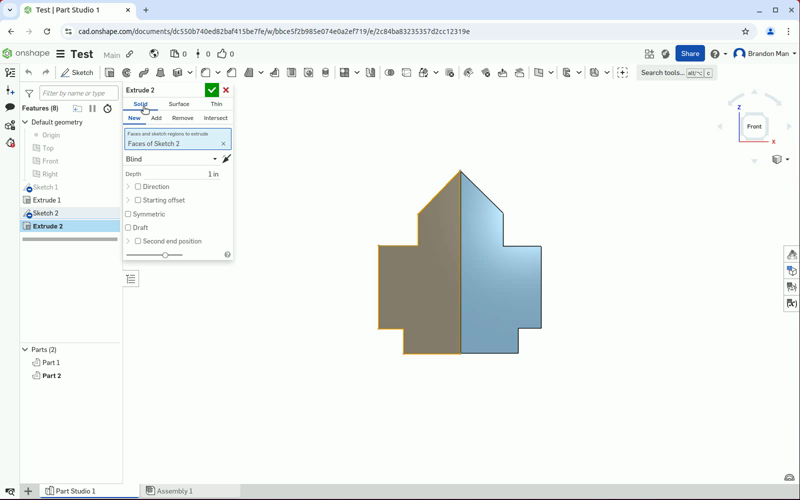
click(143, 106)
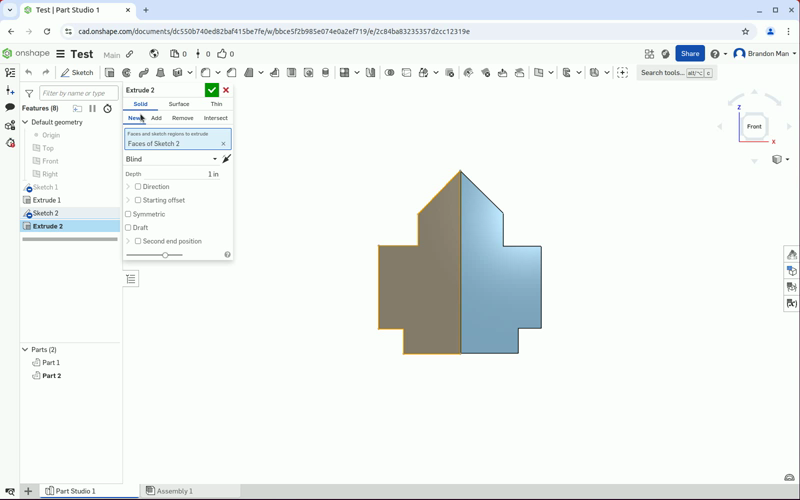
mouse_move(137, 120)
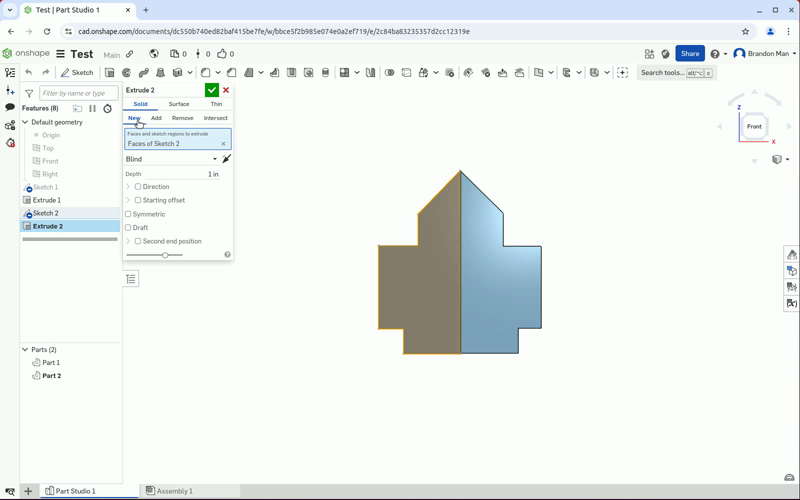
click(137, 120)
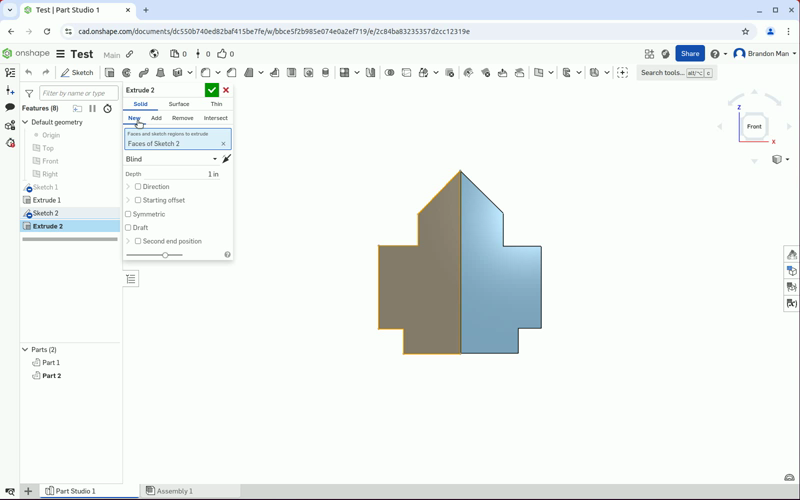
key(tab, 4)
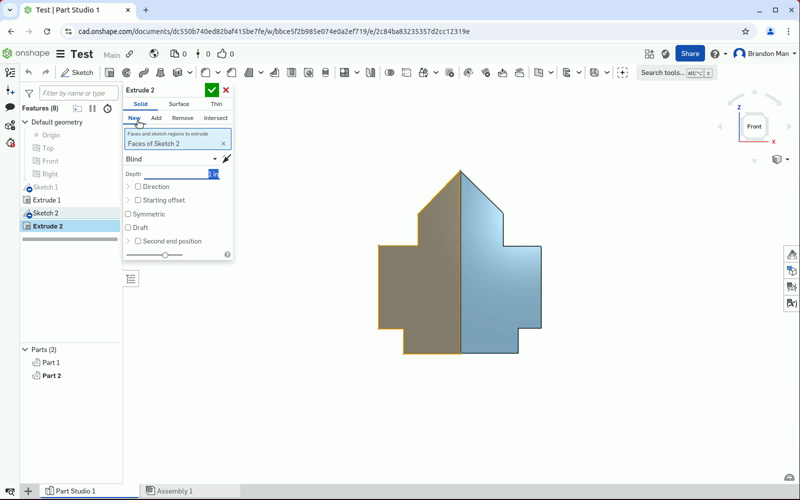
text(10.11)
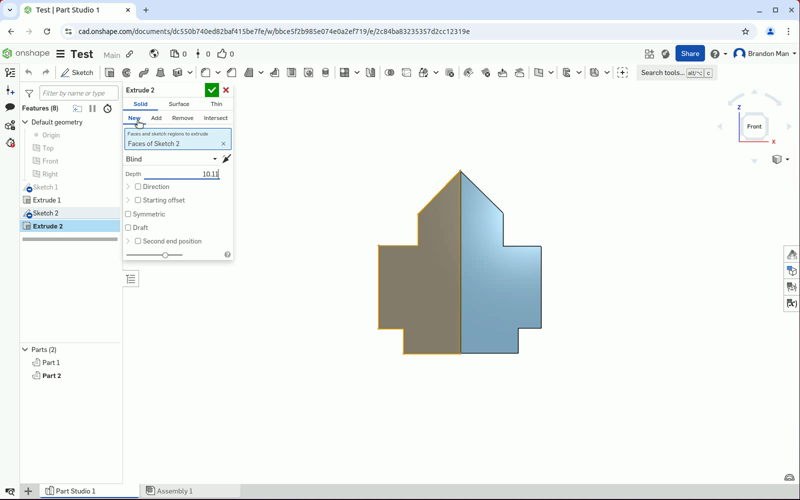
key(enter)
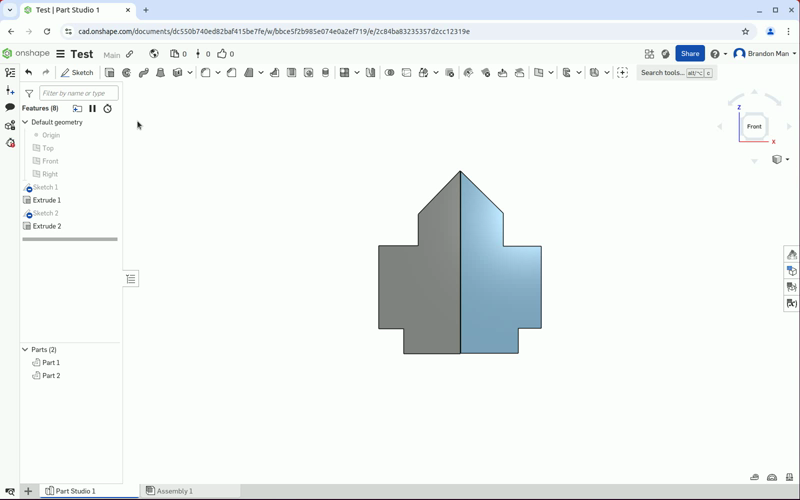
key(shift+h)
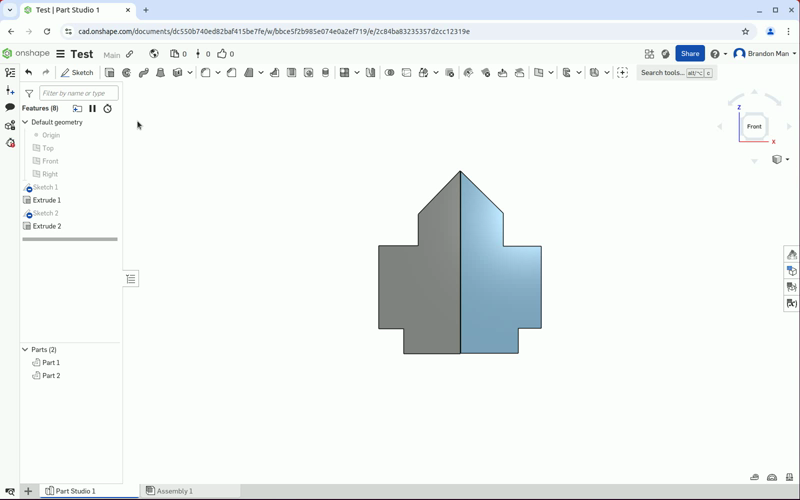
key(shift+h)
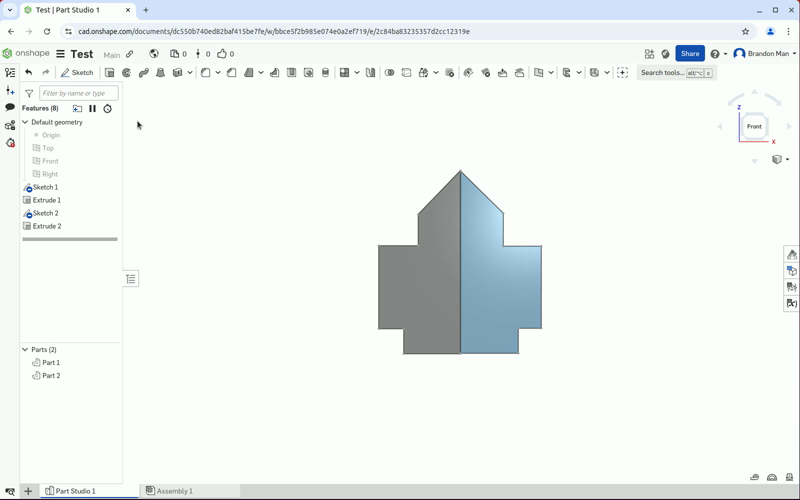
key(shift+7)
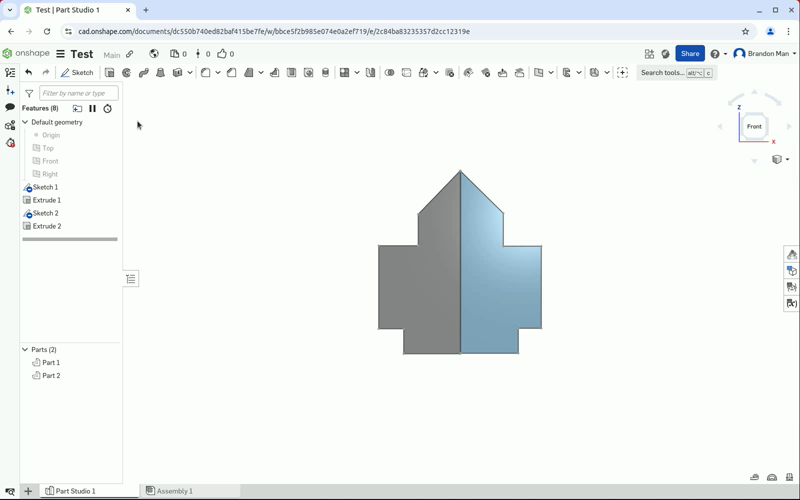
key(left, 2)
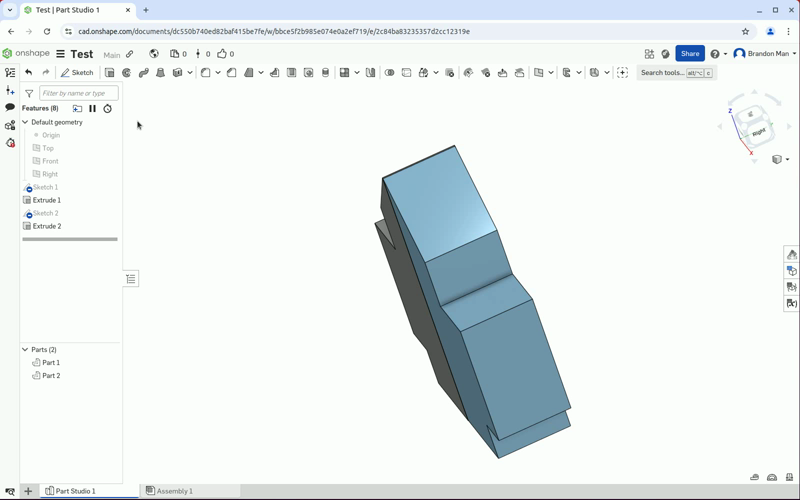
key(down, 2)
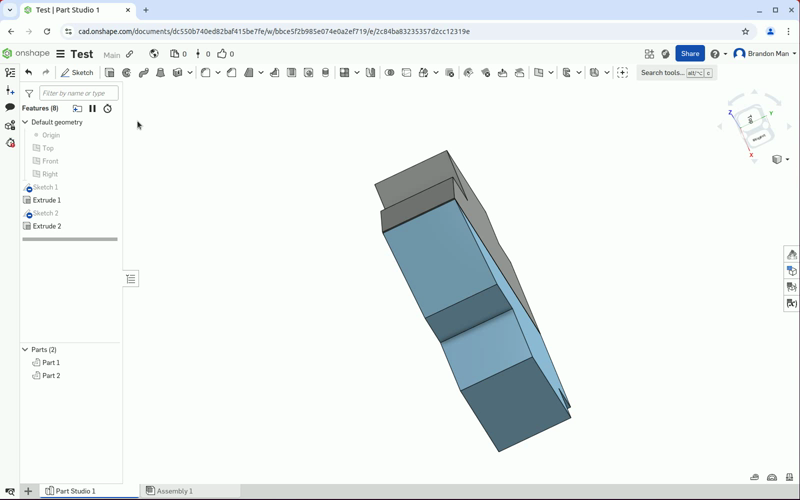
key(up, 2)
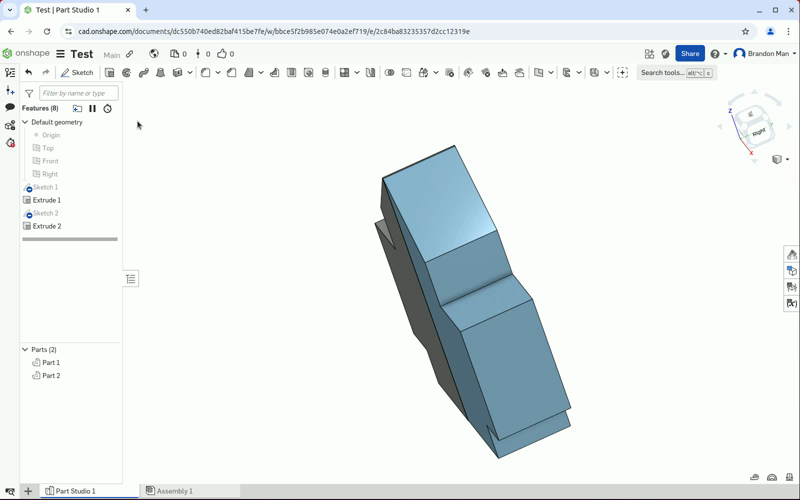
key(right, 2)
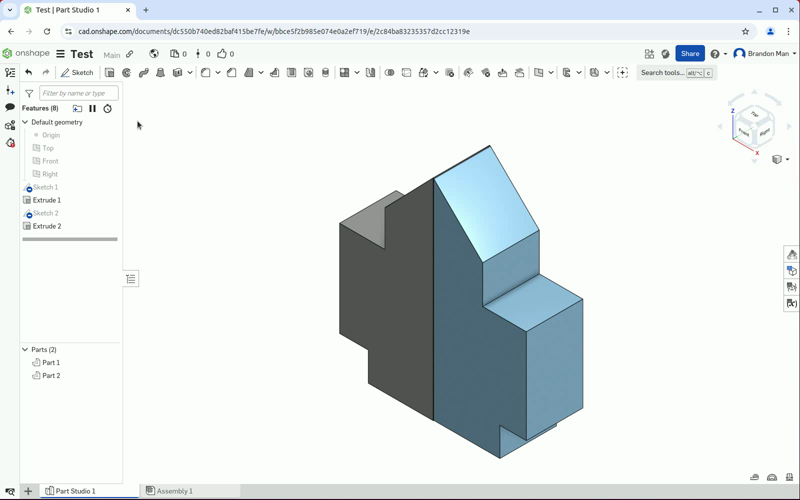
mouse_move(73, 189)
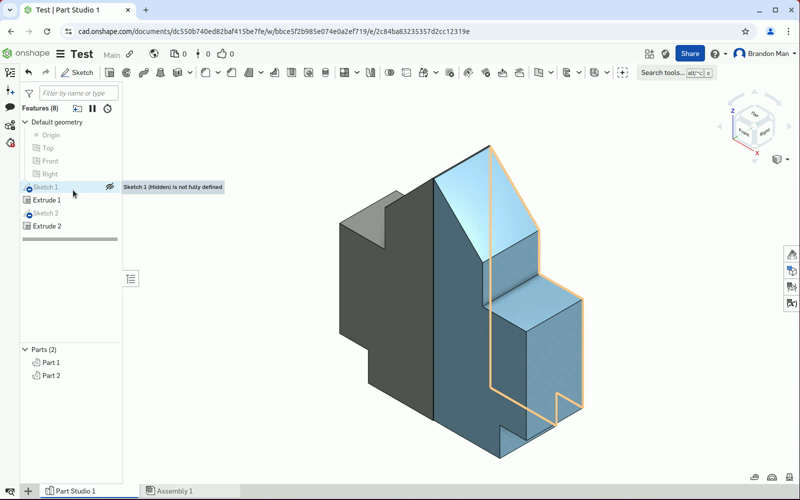
click(73, 189)